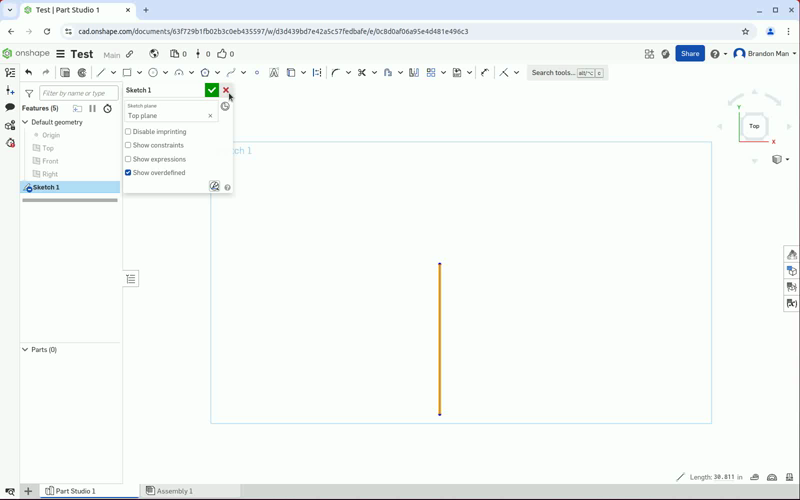
key(shift+h)
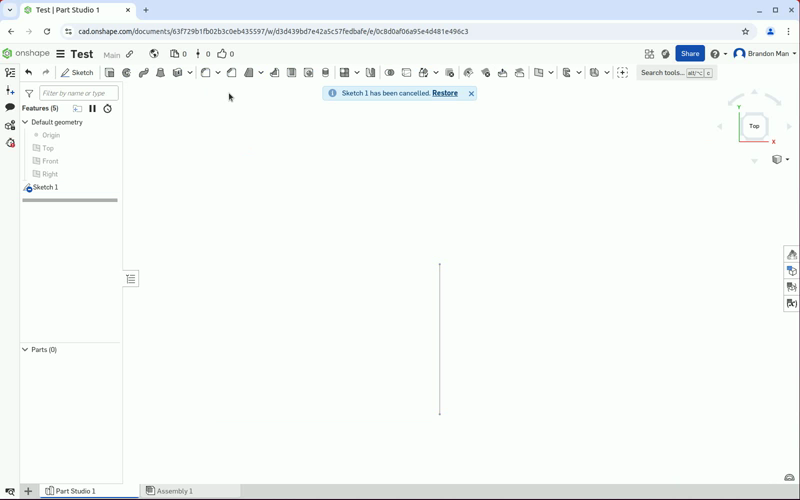
key(shift+s)
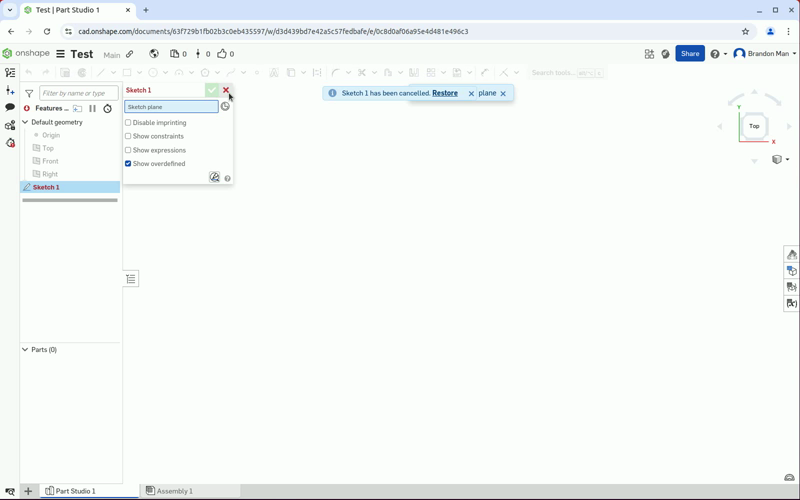
mouse_move(73, 150)
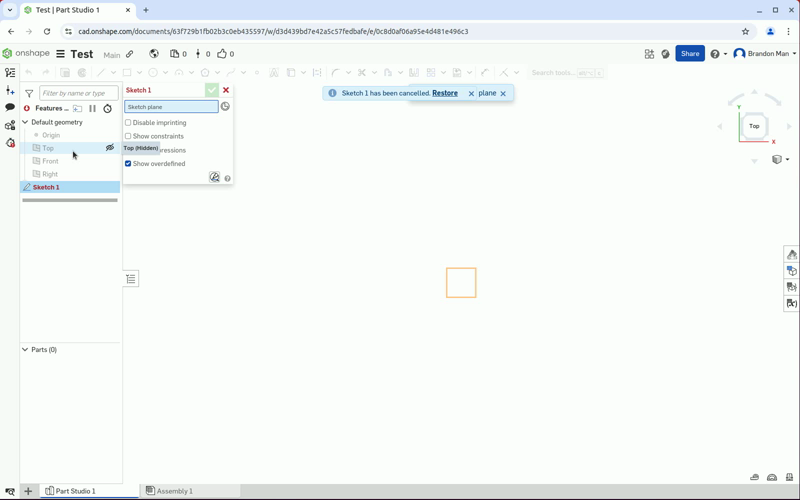
click(73, 150)
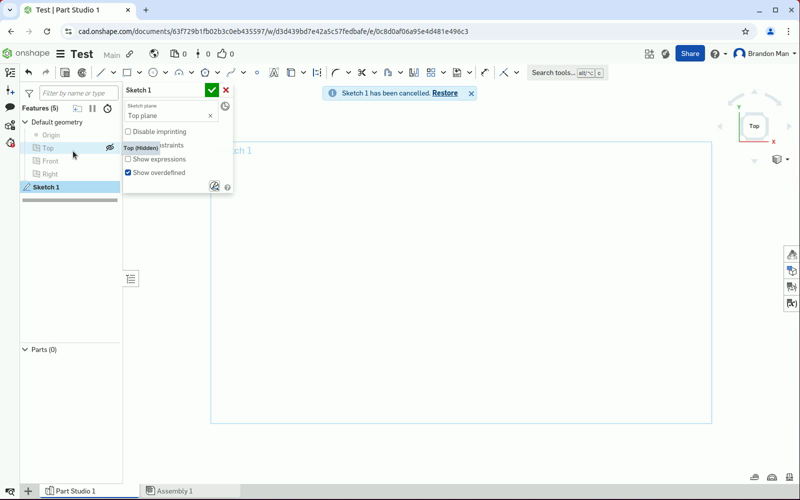
mouse_move(73, 352)
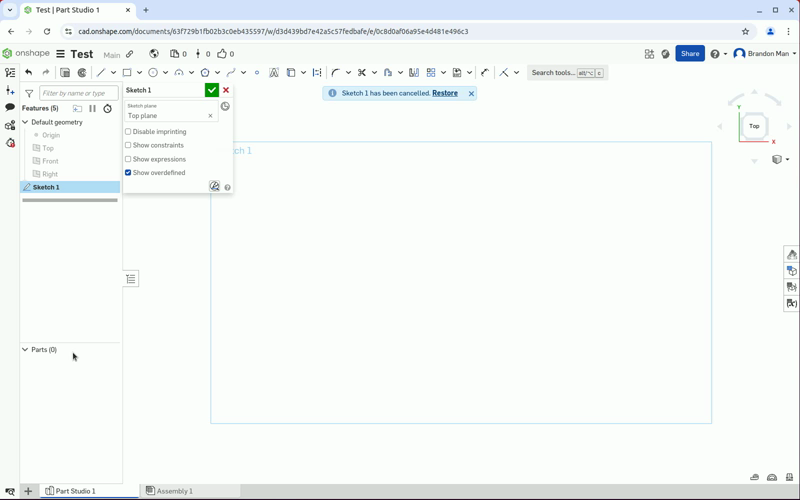
key(y)
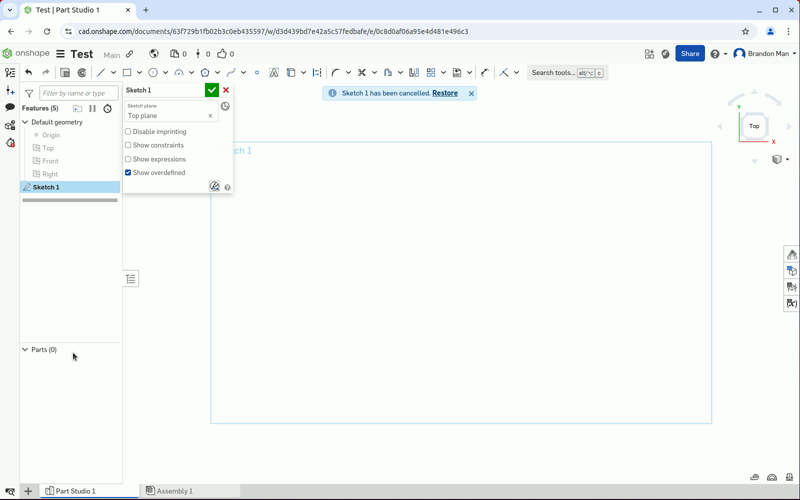
key(c)
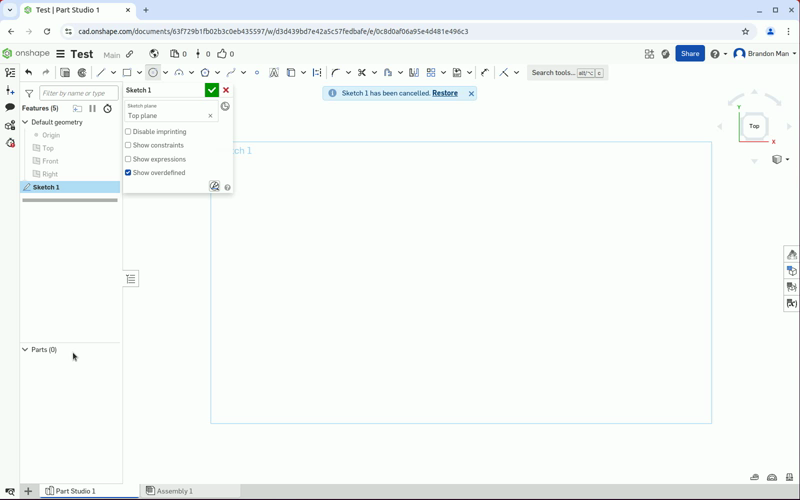
key_down(shift)
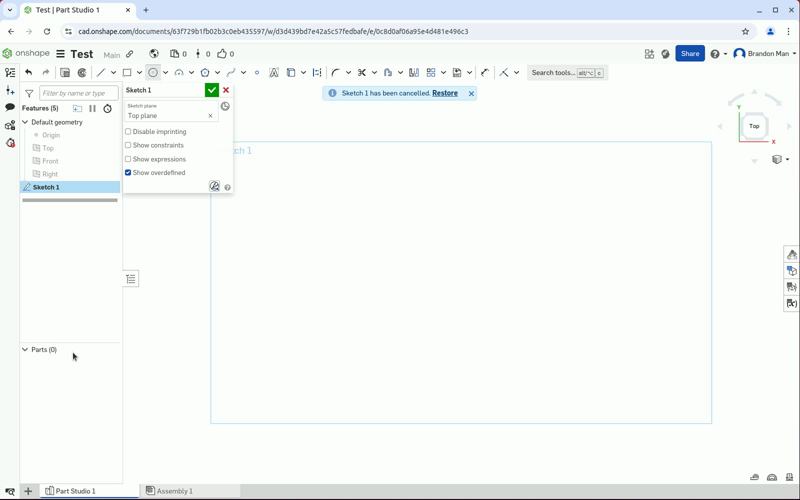
mouse_move(461, 282)
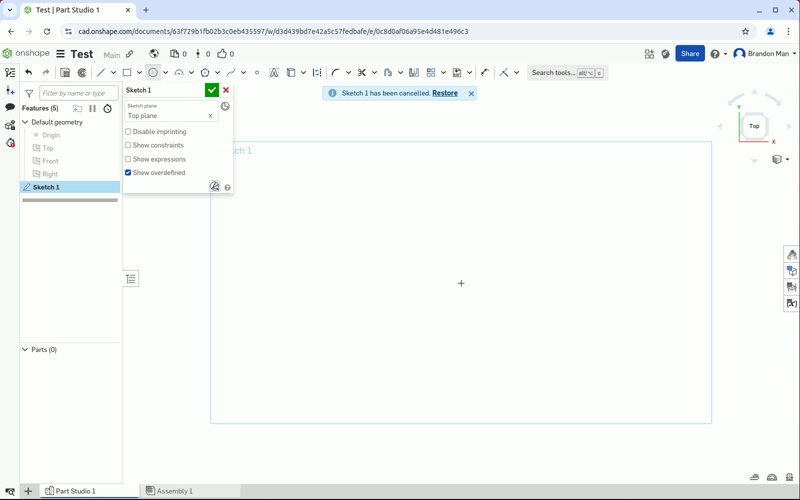
click(461, 282)
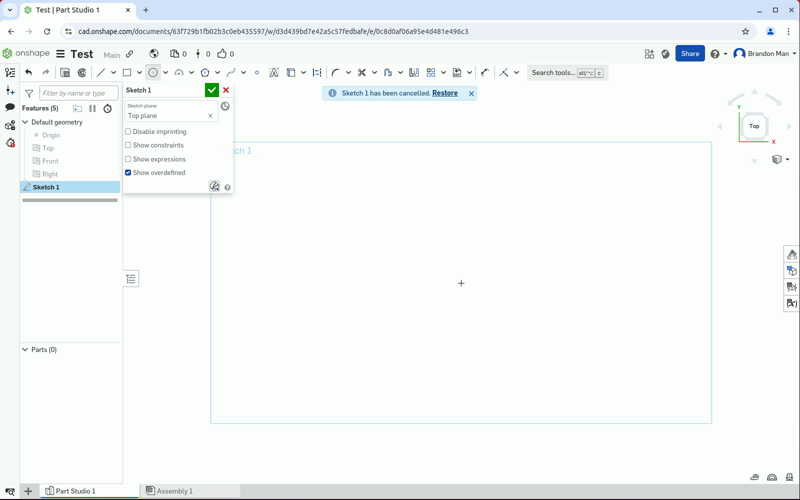
key_up(shift)
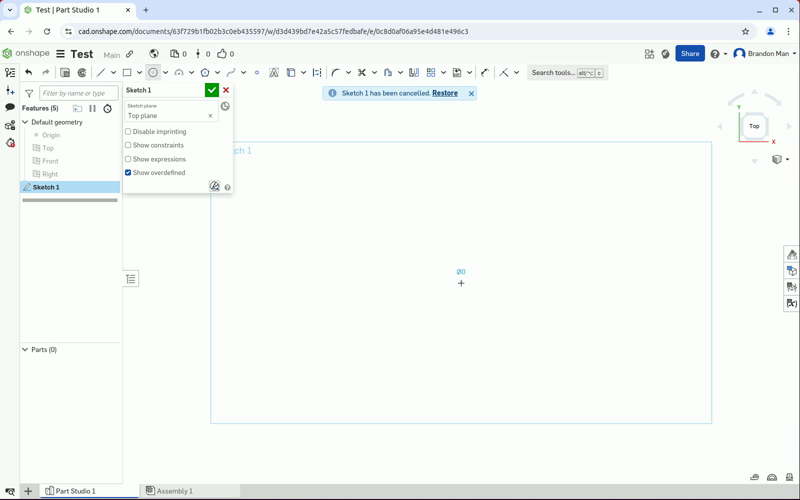
mouse_move(526, 282)
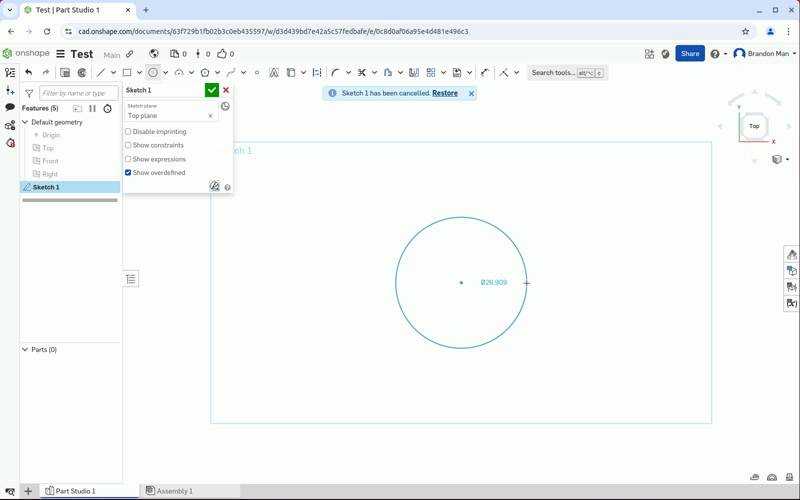
click(526, 282)
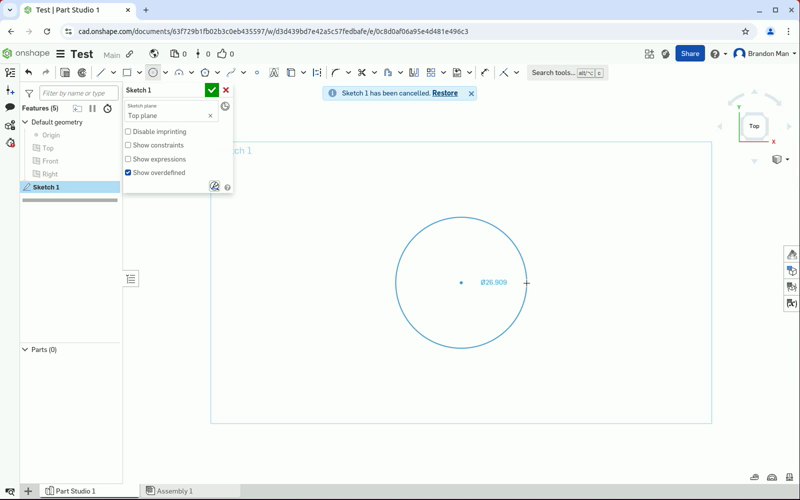
key(esc)
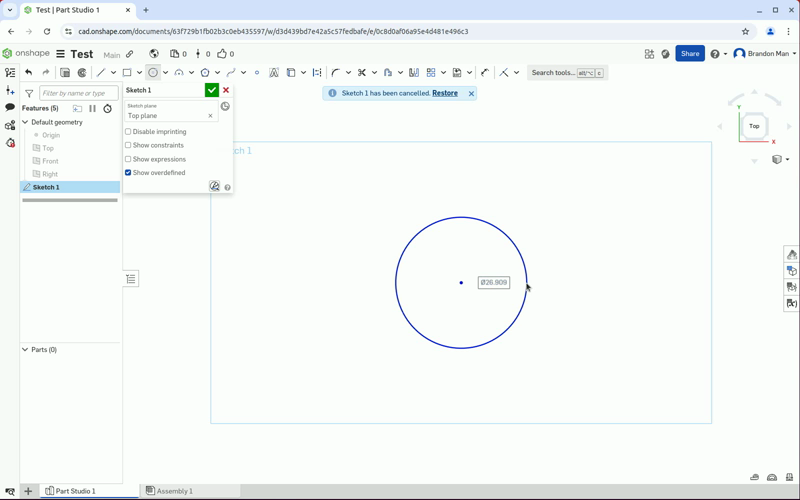
mouse_move(418, 284)
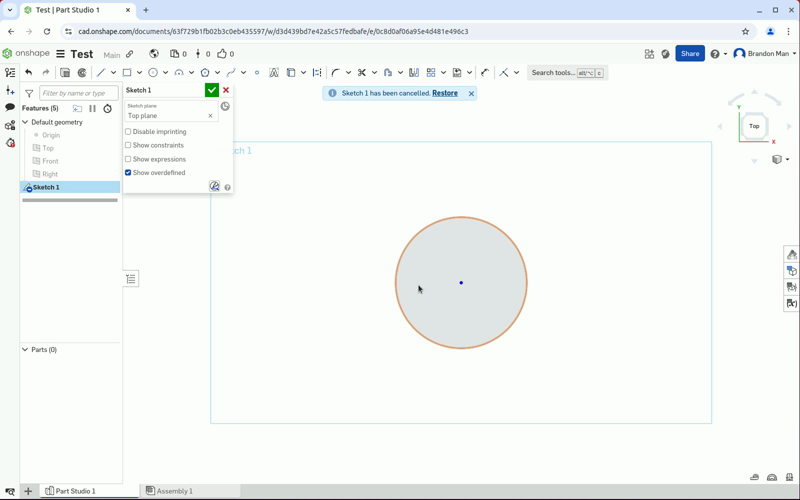
click(418, 284)
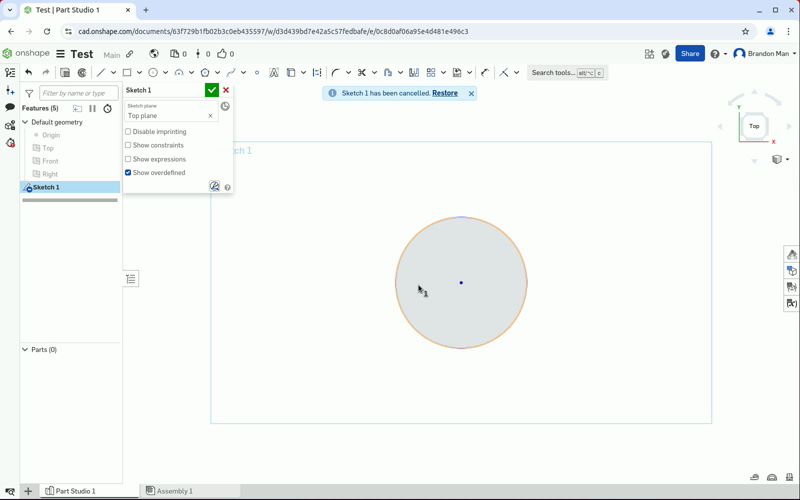
mouse_move(73, 352)
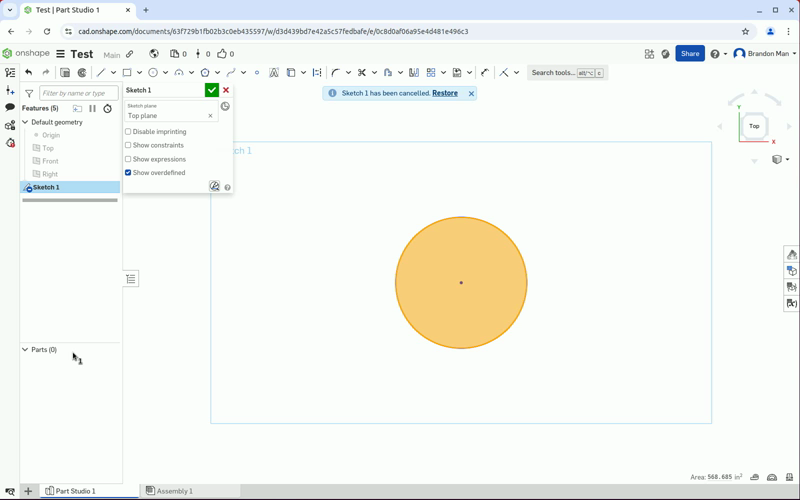
key(shift+y)
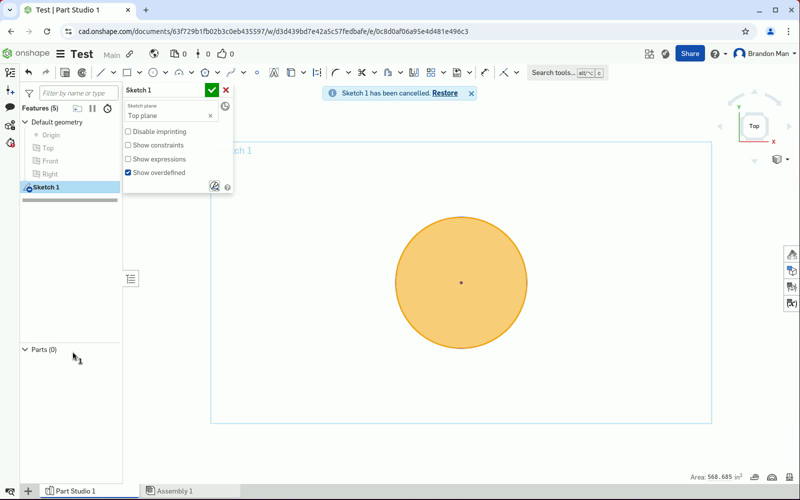
key(shift+e)
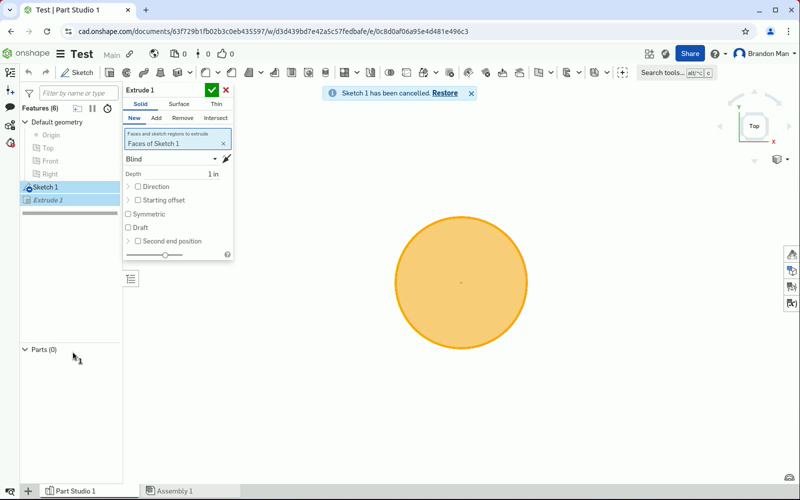
mouse_move(143, 106)
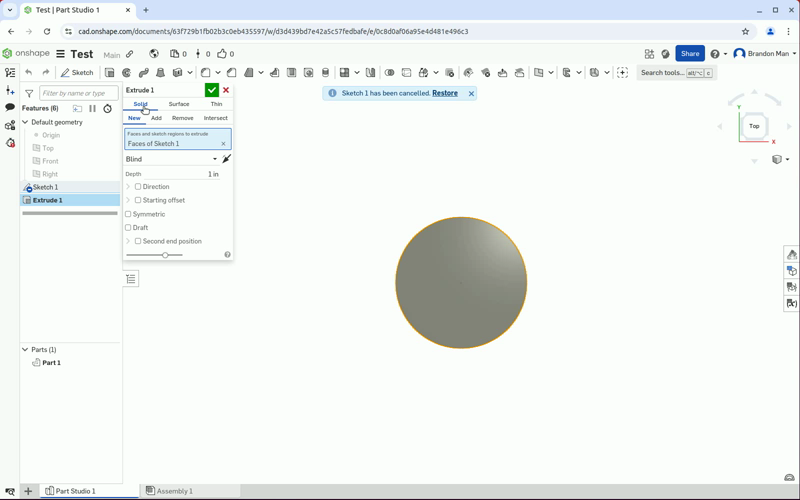
click(143, 106)
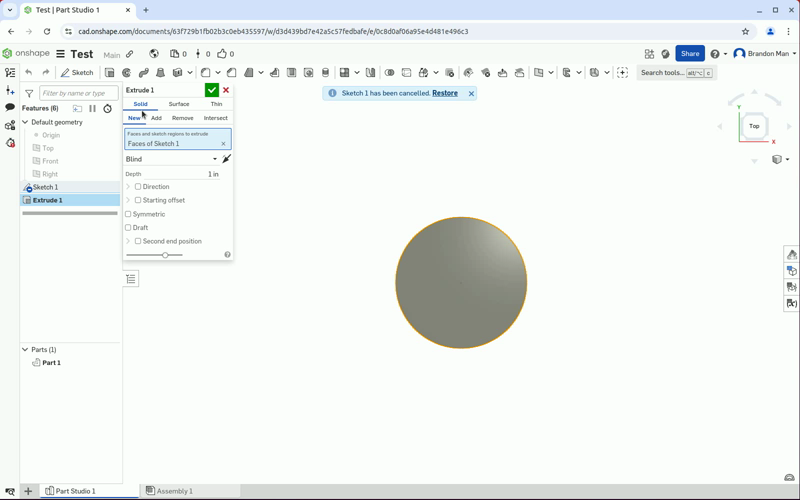
mouse_move(137, 120)
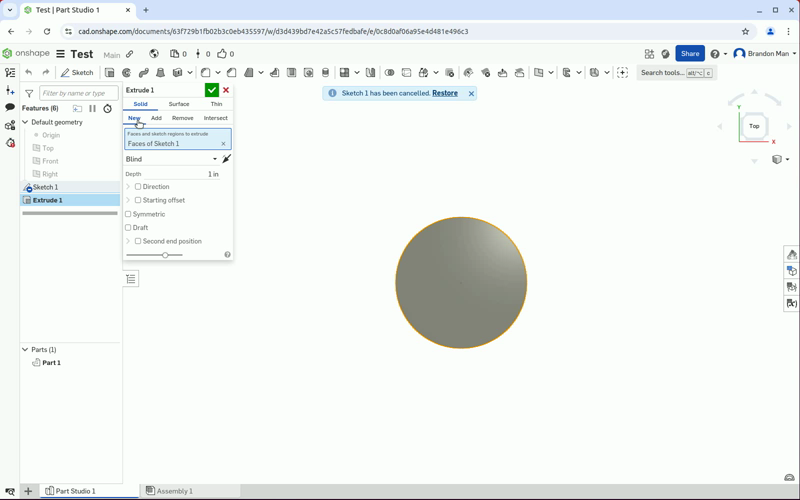
click(137, 120)
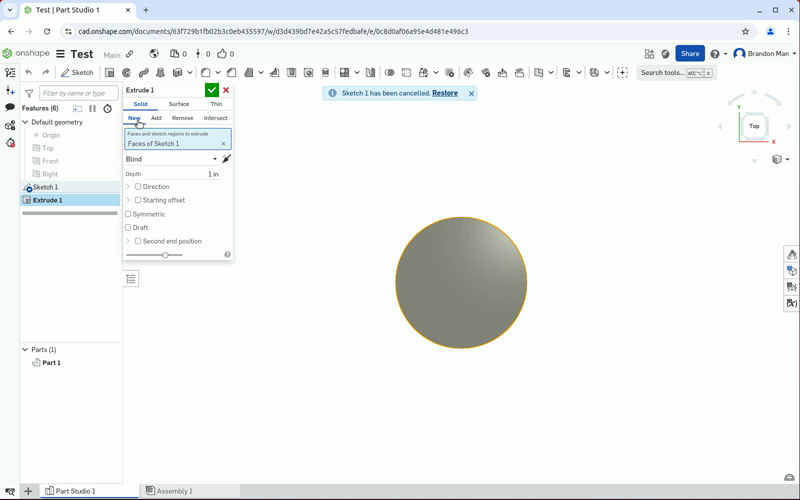
key(tab, 4)
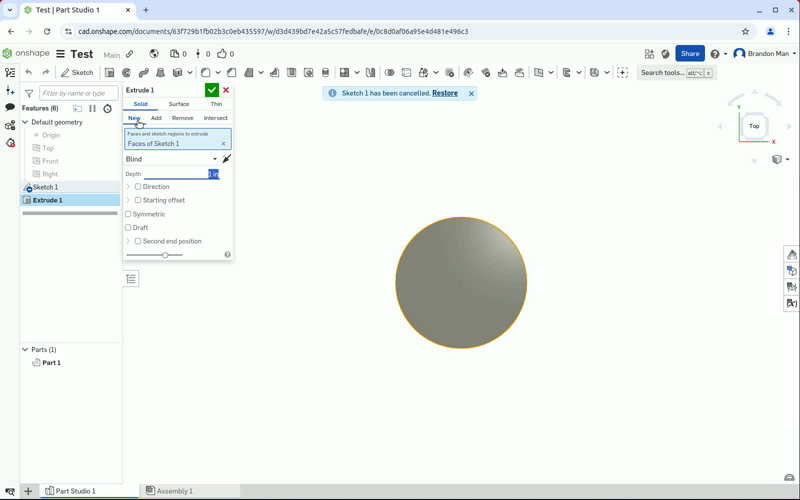
text(23.108)
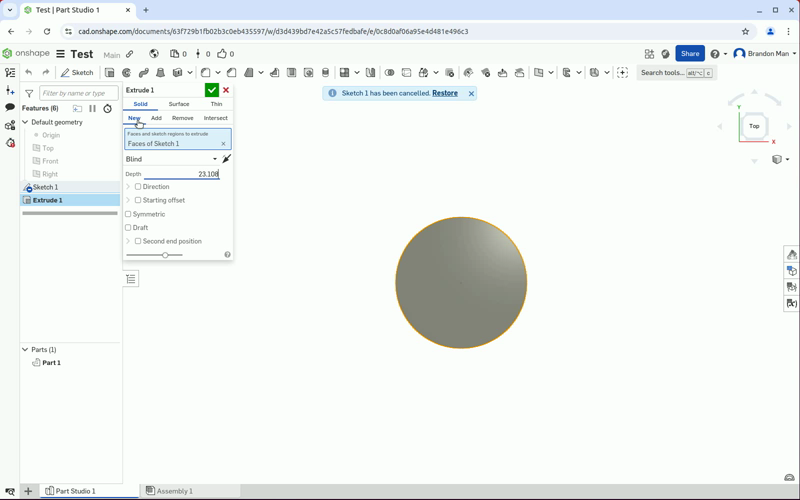
key(enter)
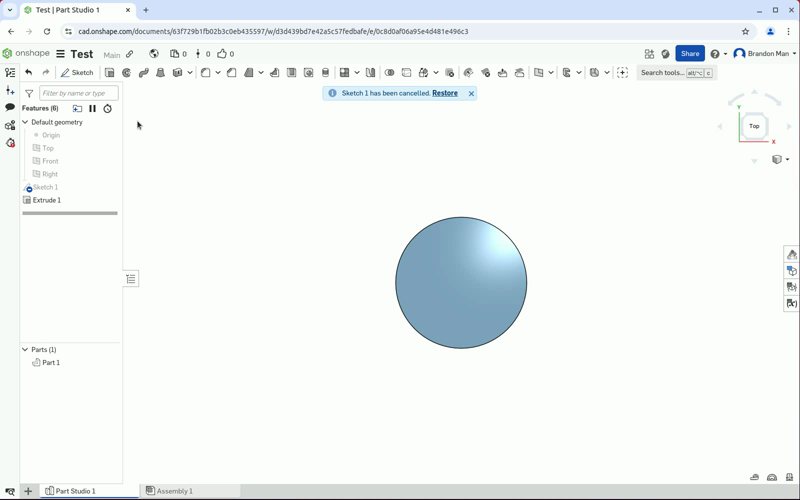
key(shift+h)
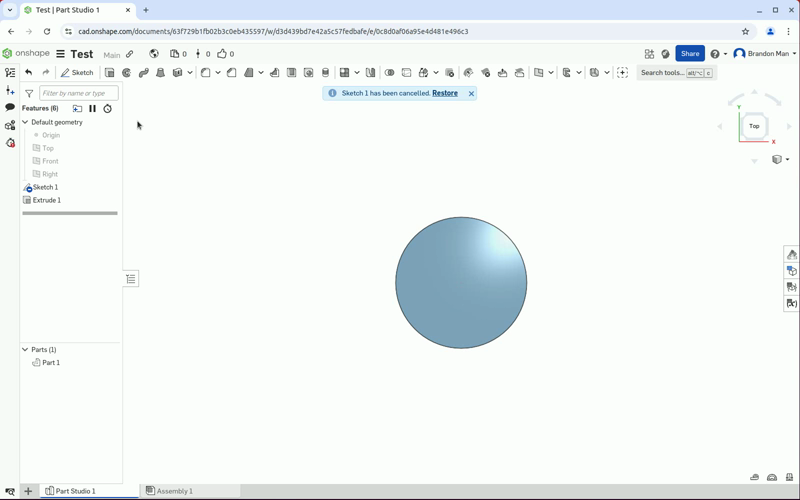
key(shift+h)
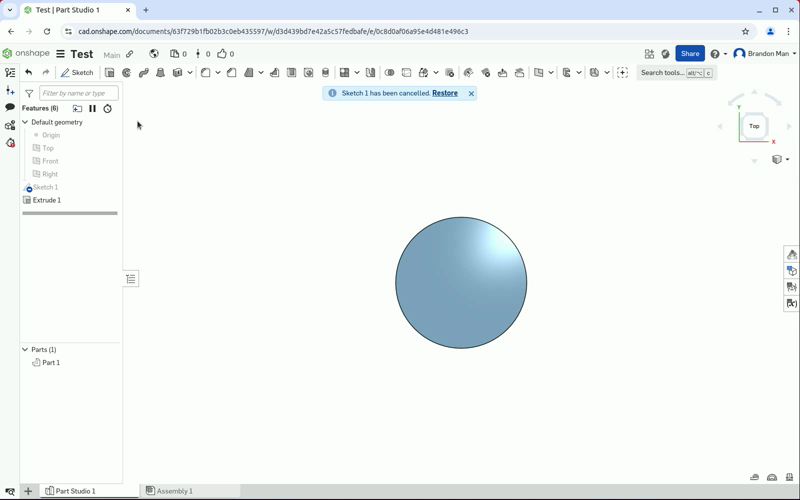
mouse_move(73, 189)
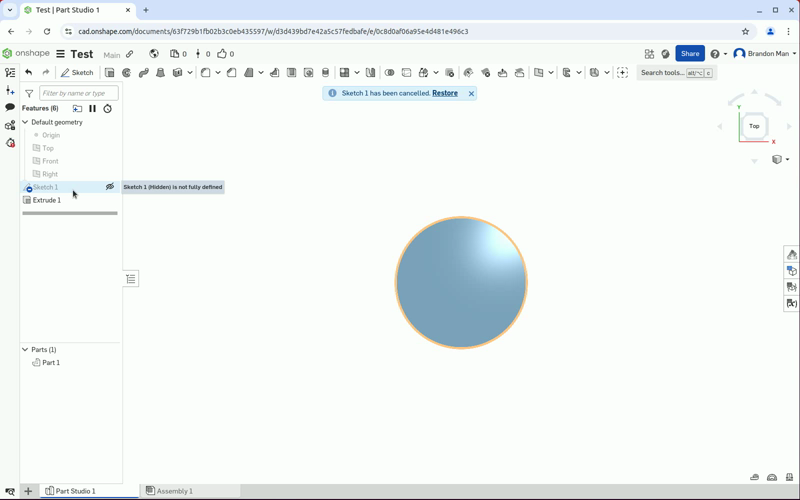
click(73, 189)
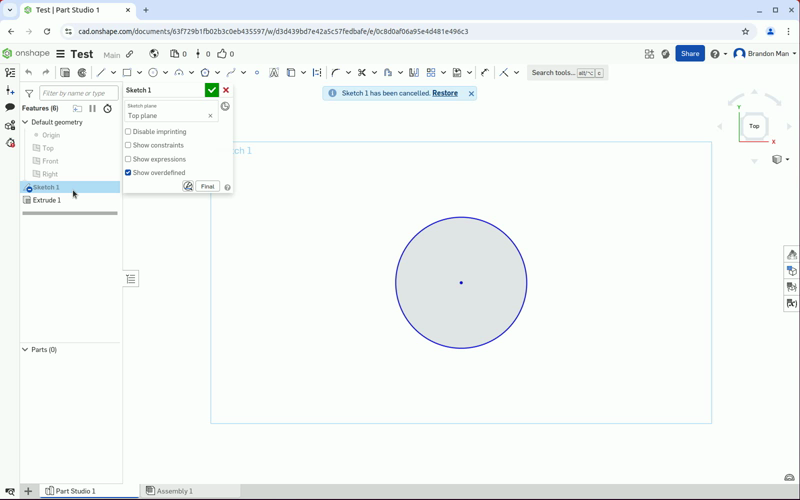
mouse_move(229, 92)
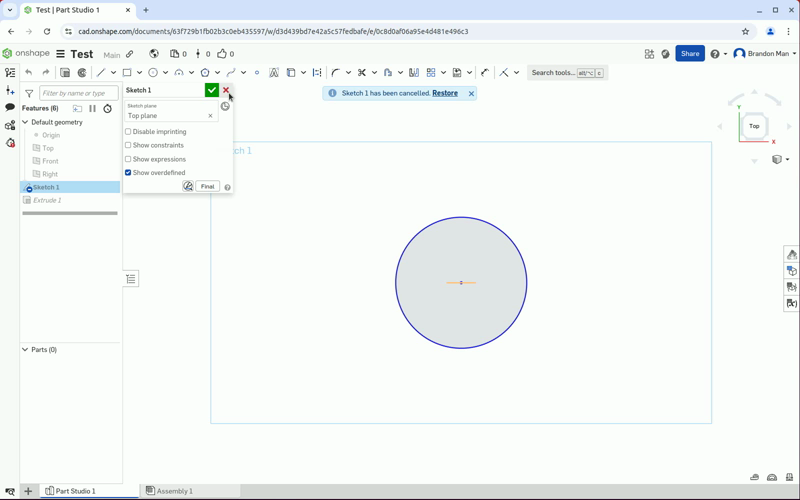
click(229, 92)
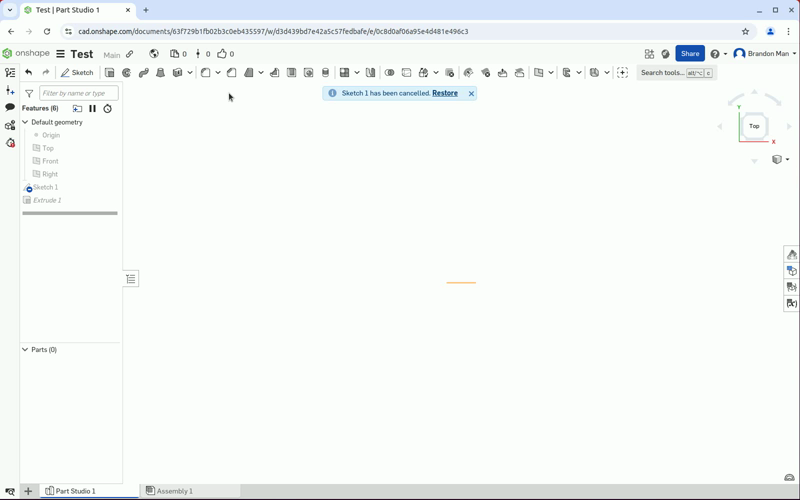
mouse_move(541, 75)
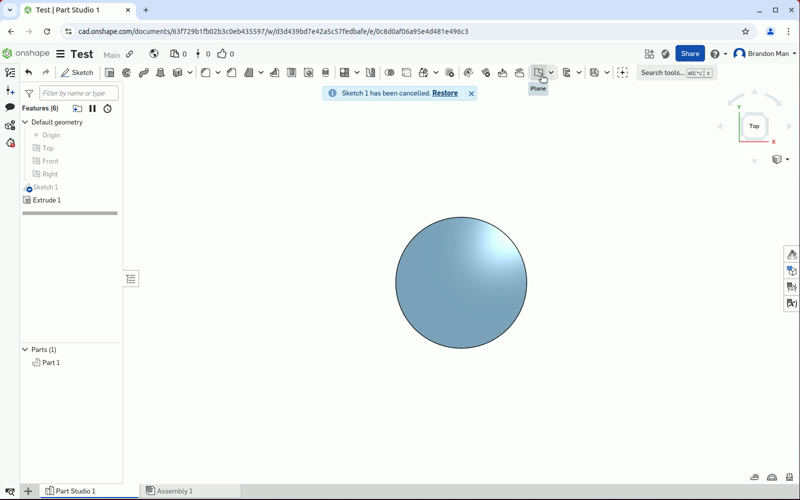
click(541, 75)
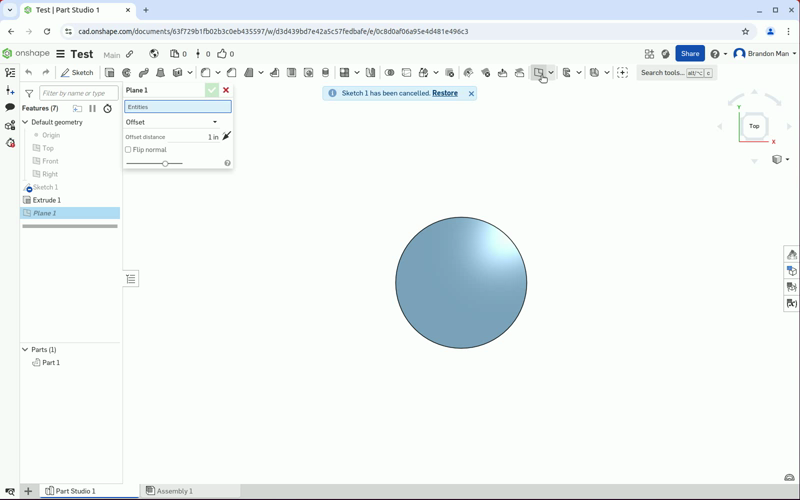
mouse_move(73, 150)
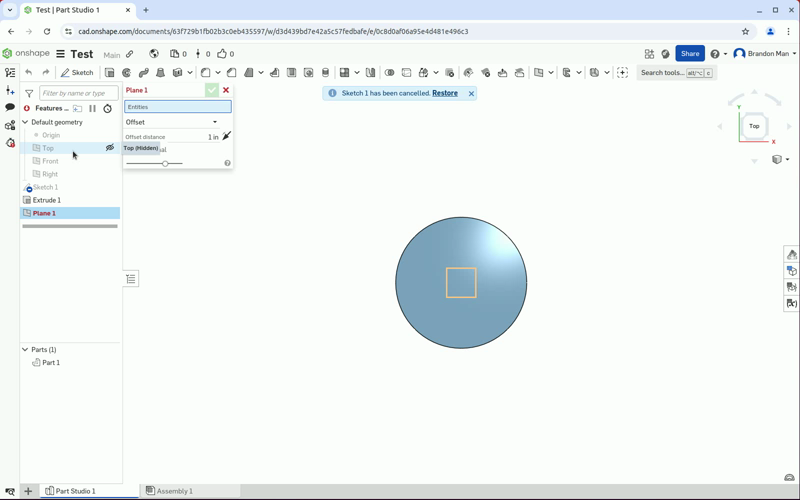
click(73, 150)
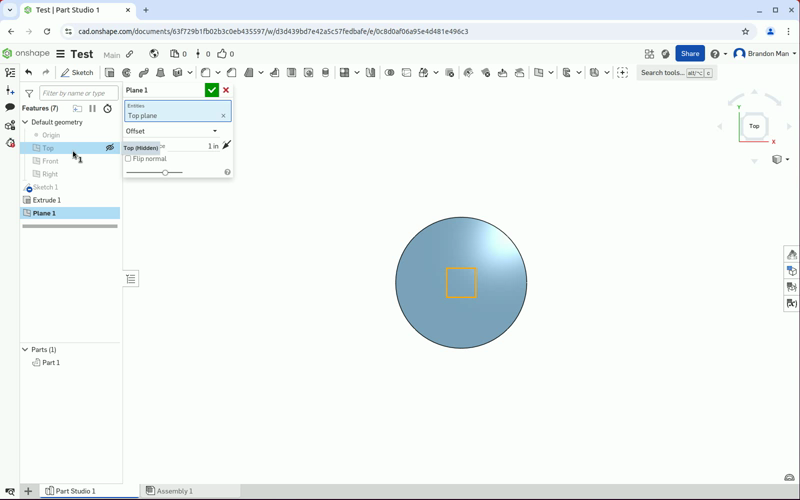
key(tab, 2)
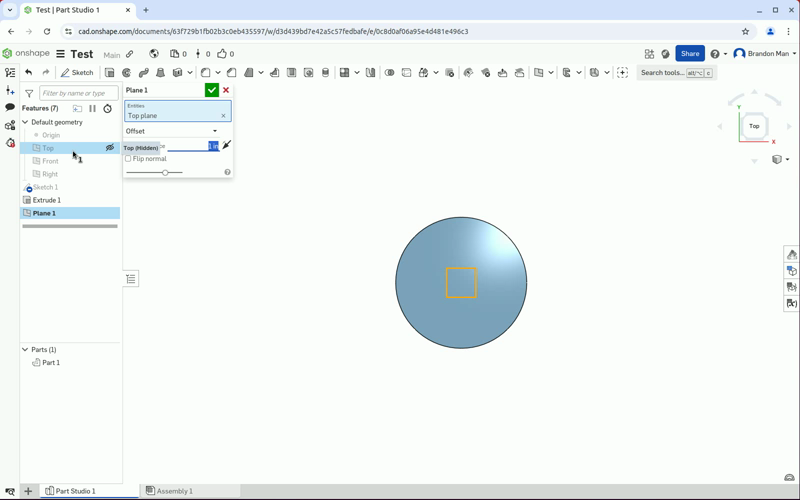
text(23.108)
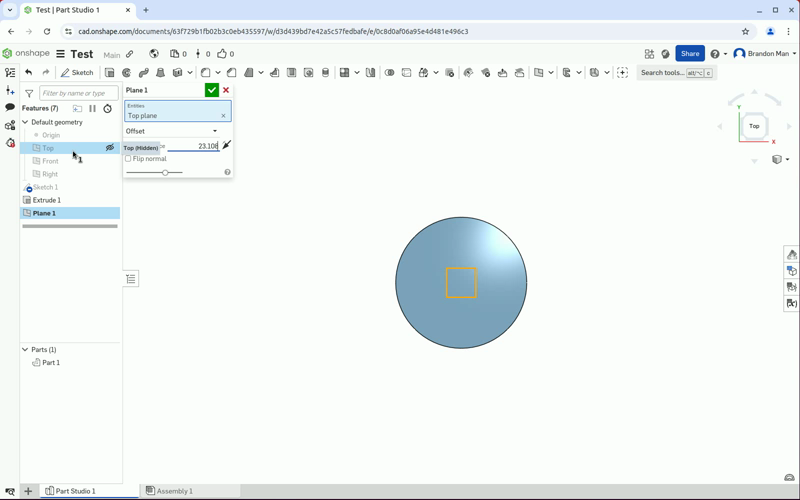
key(enter, 2)
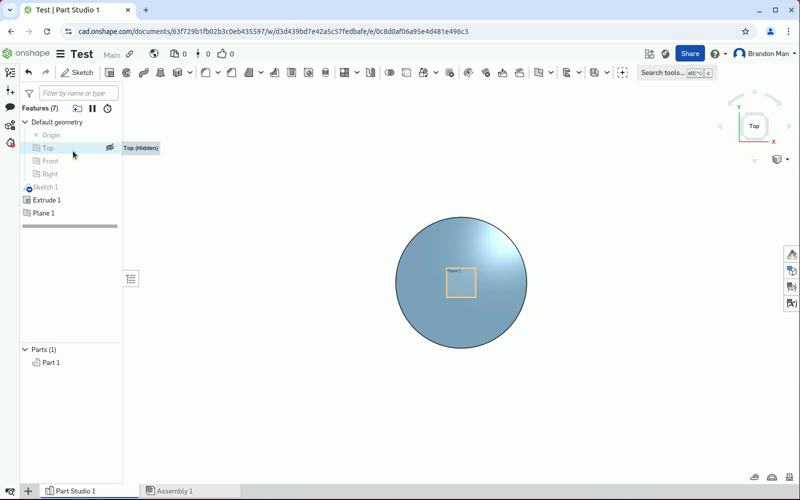
key(shift+s)
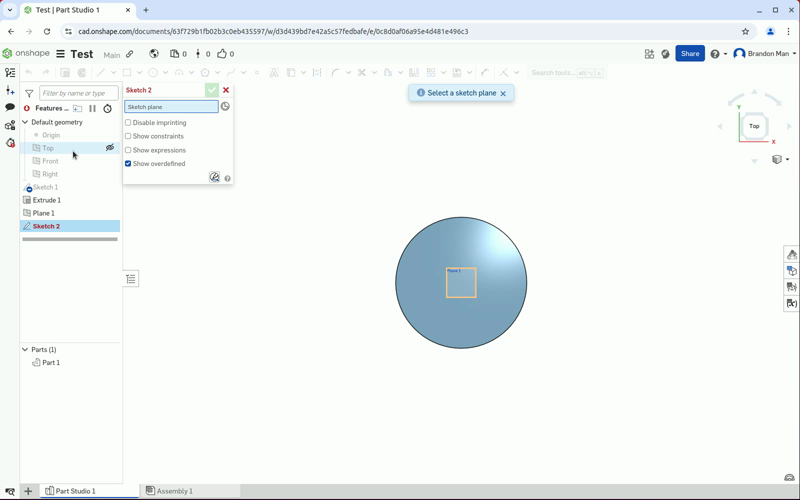
mouse_move(73, 215)
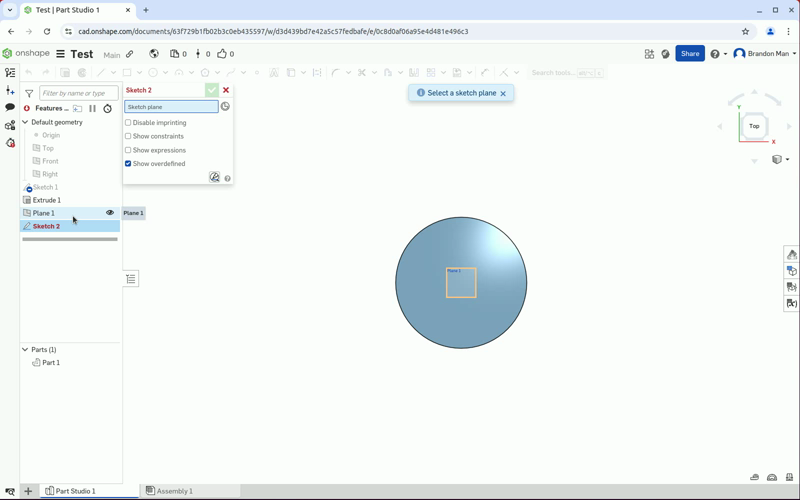
click(73, 215)
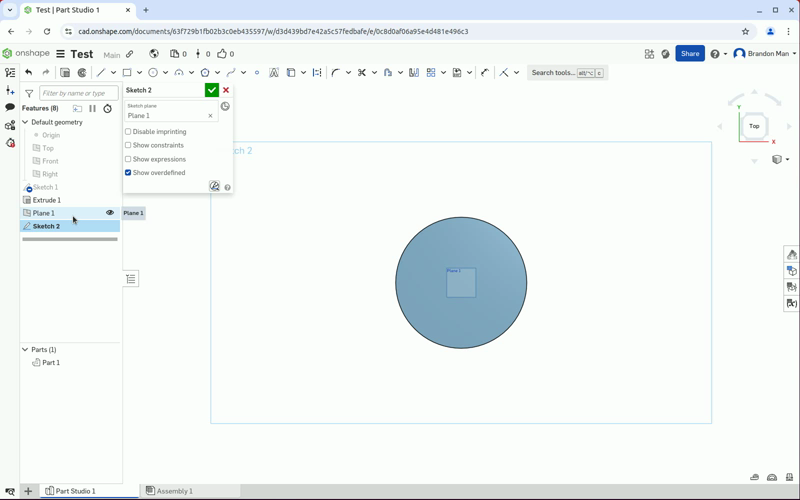
mouse_move(73, 352)
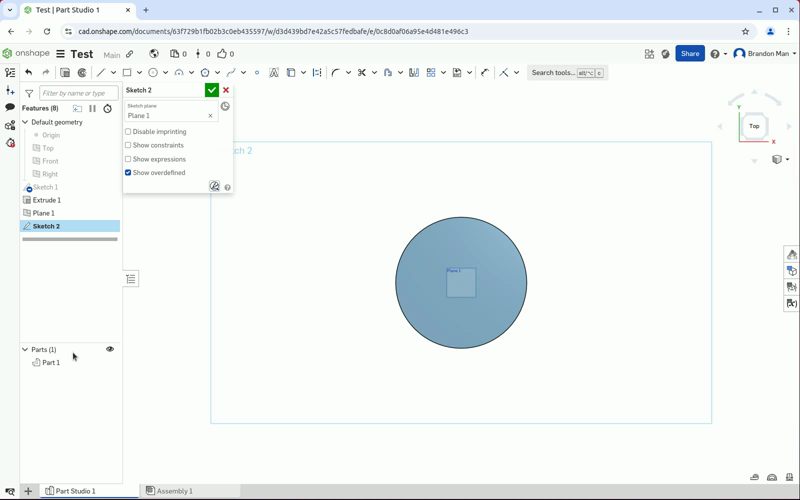
key(y)
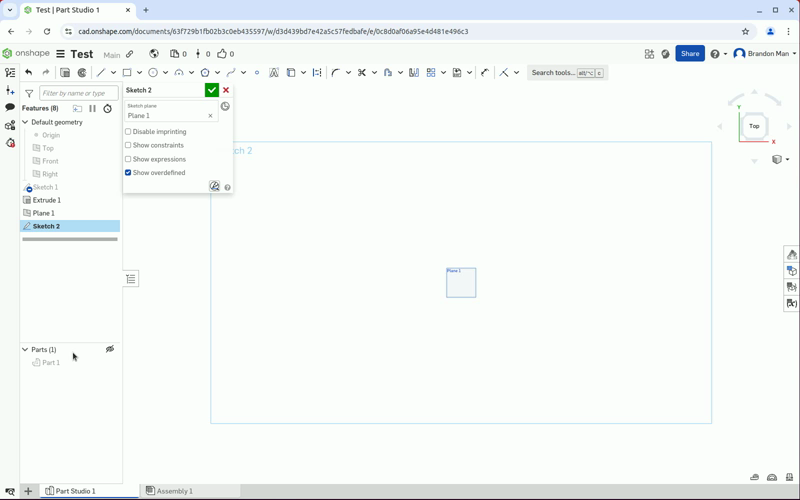
key(l)
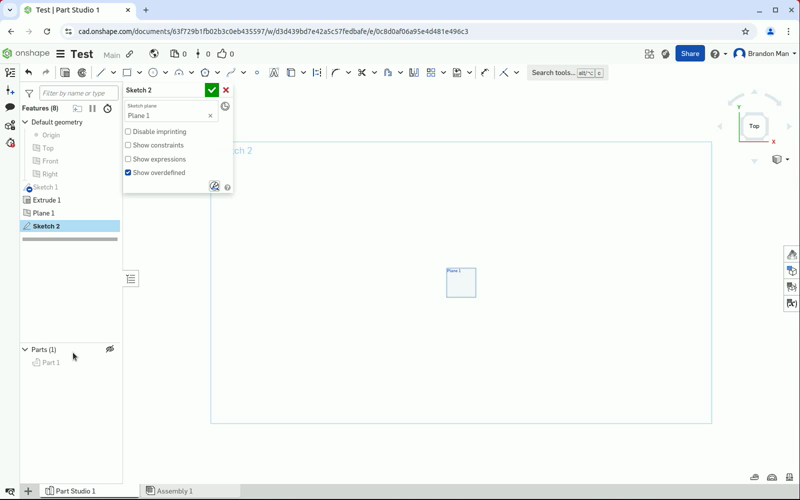
key_down(shift)
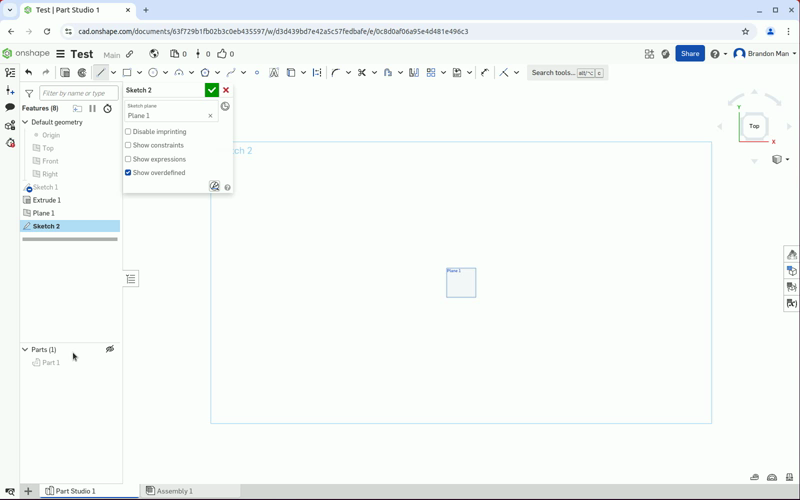
mouse_move(449, 327)
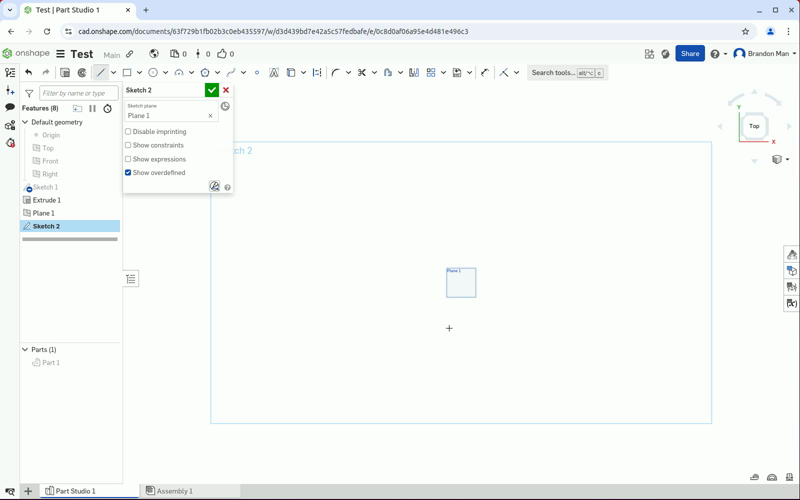
click(449, 327)
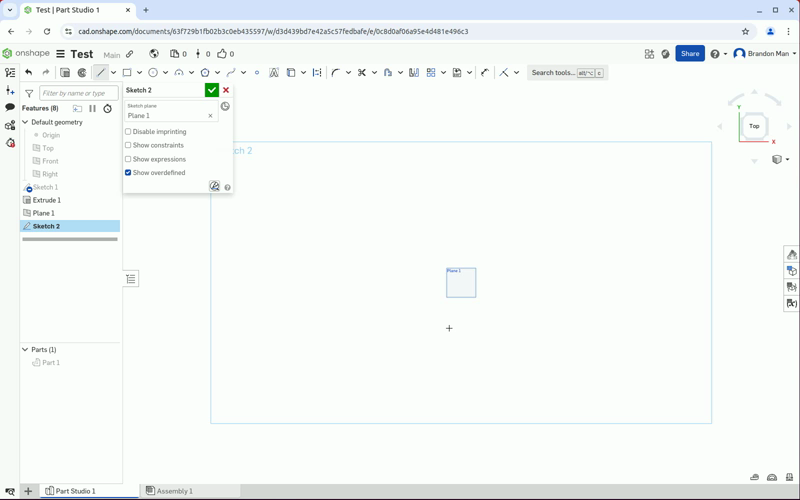
key_up(shift)
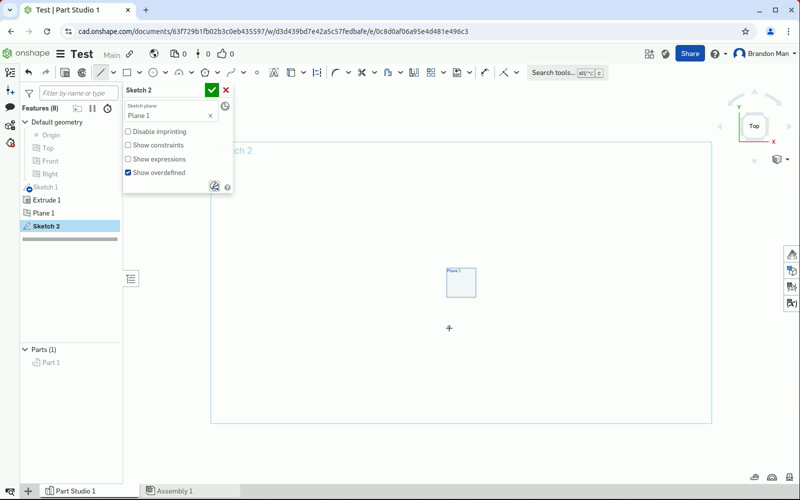
key_down(shift)
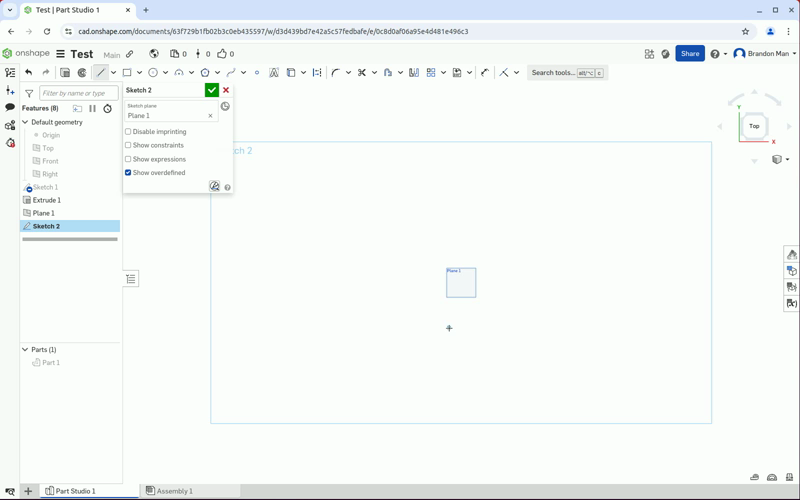
mouse_move(479, 327)
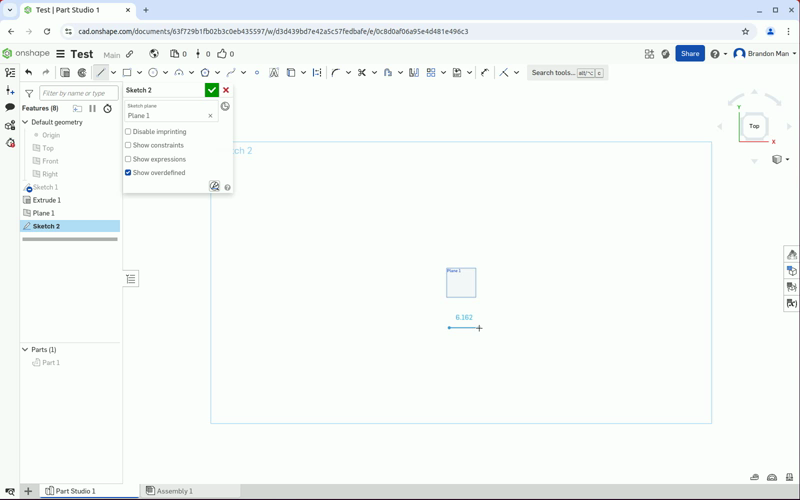
mouse_move(472, 327)
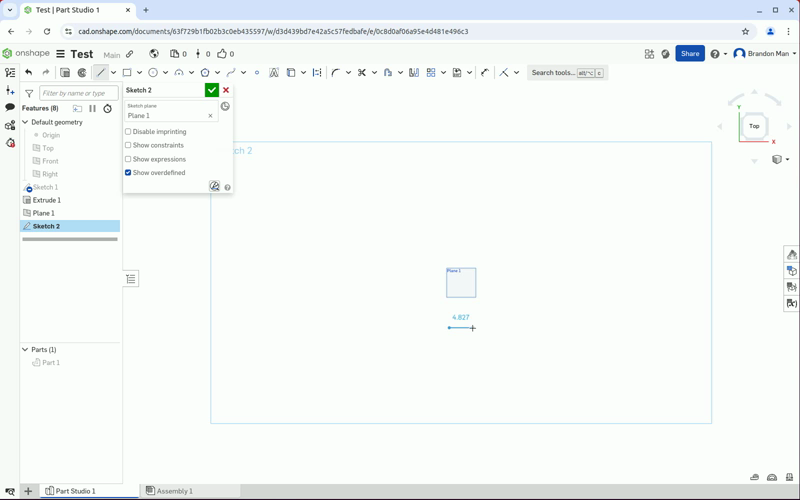
click(472, 327)
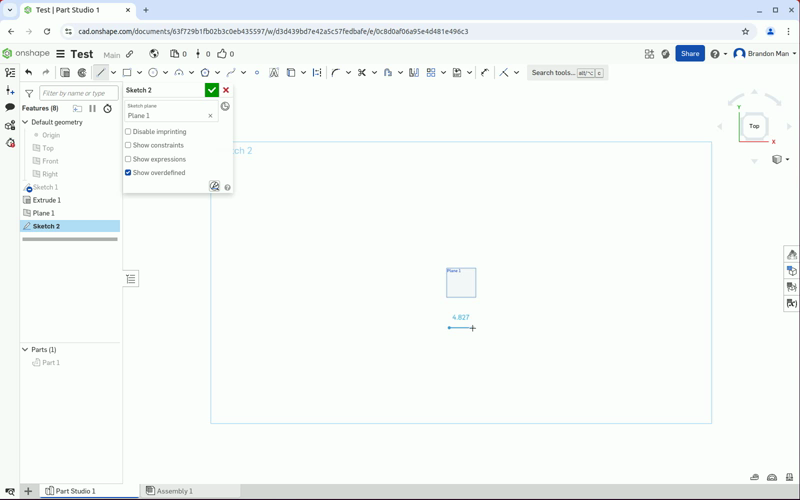
key_up(shift)
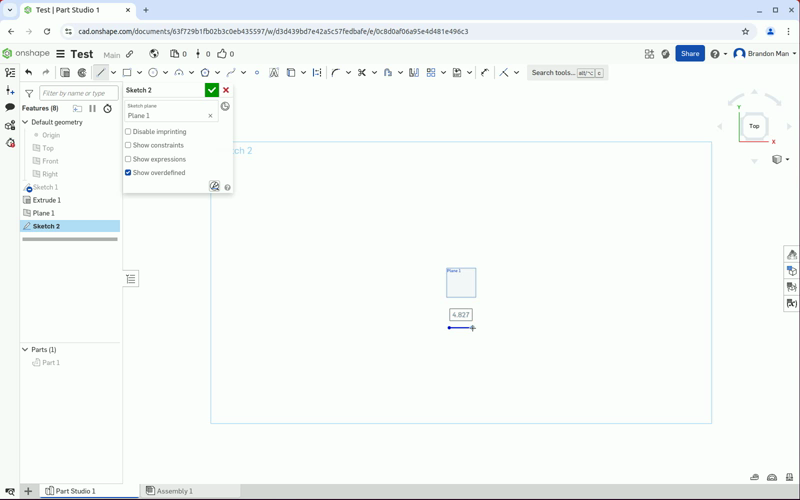
key_down(shift)
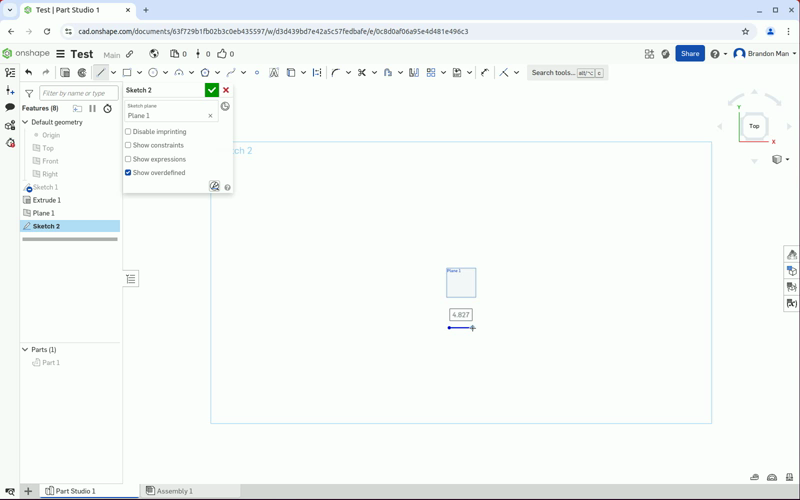
mouse_move(472, 237)
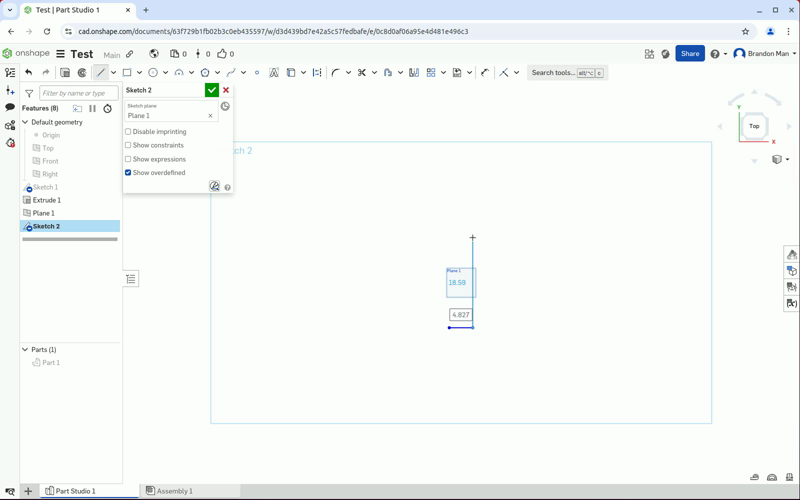
click(472, 237)
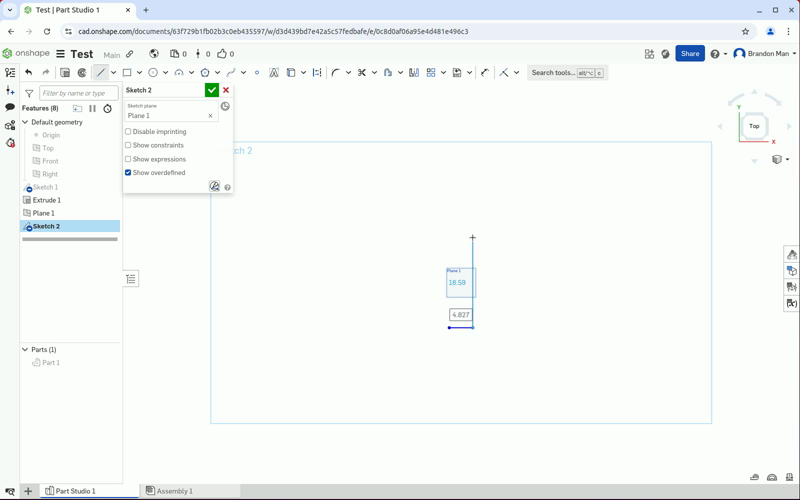
key_up(shift)
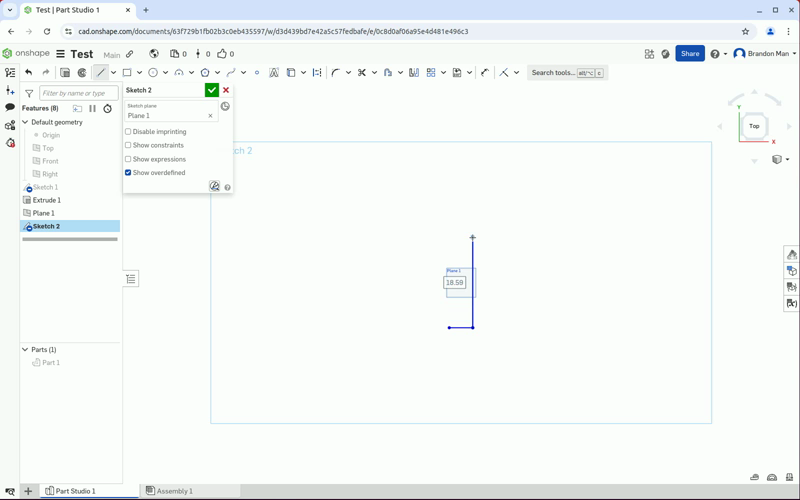
key_down(shift)
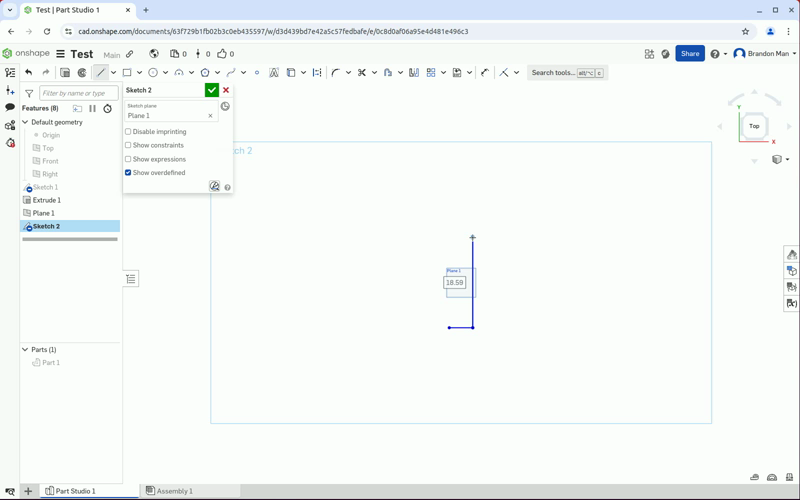
mouse_move(502, 237)
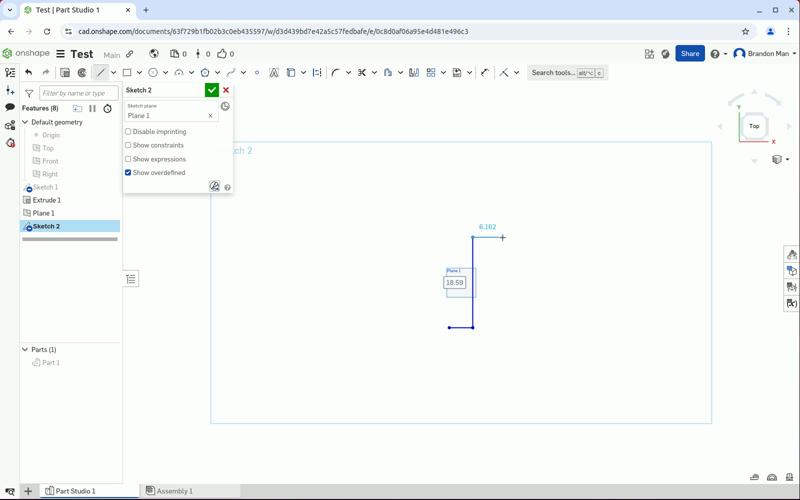
mouse_move(449, 237)
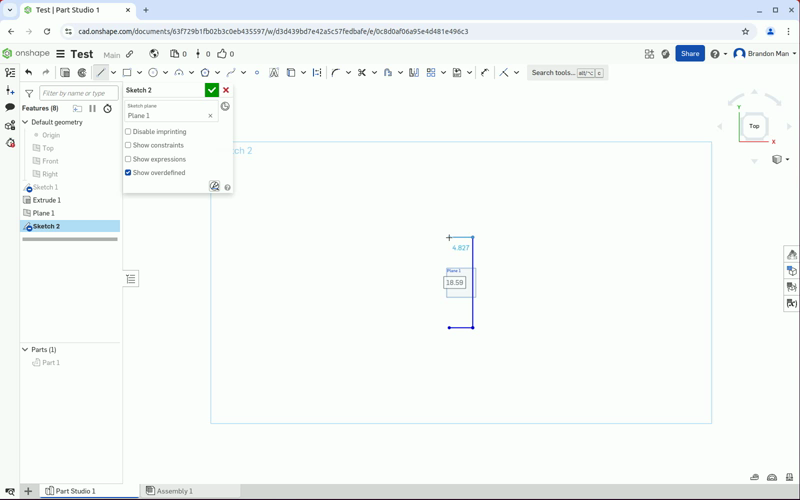
click(449, 237)
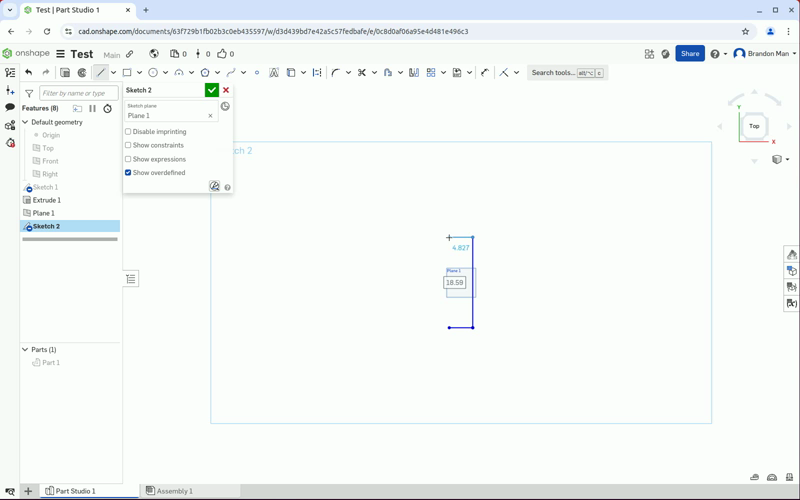
key_up(shift)
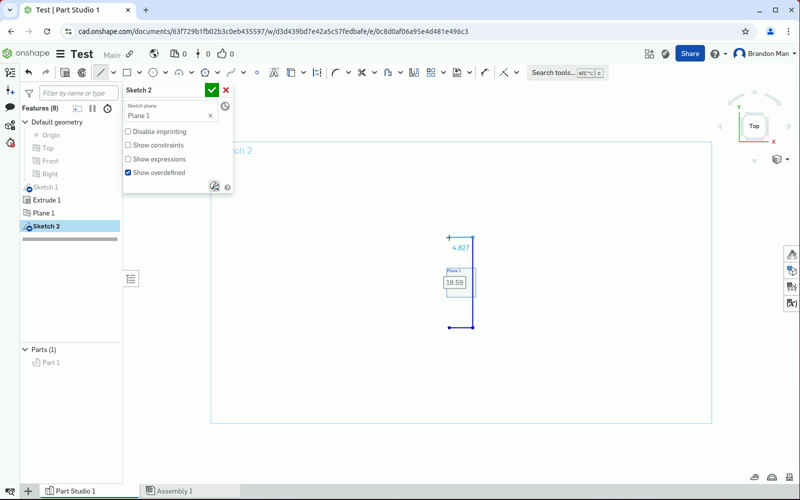
key_down(shift)
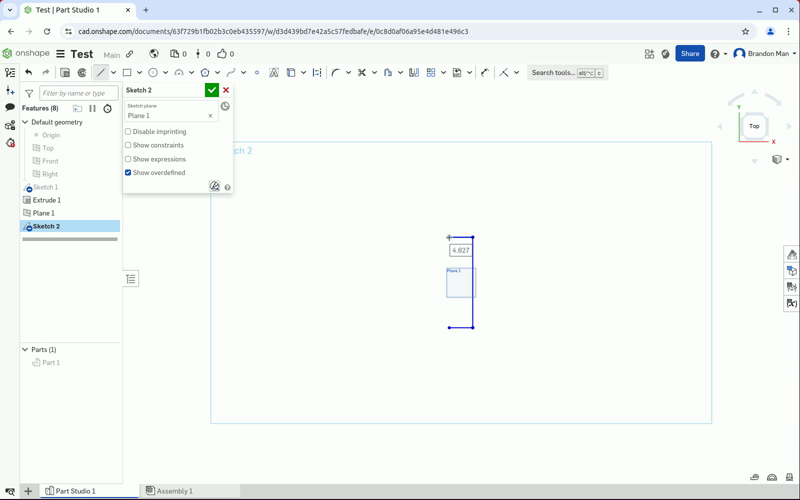
mouse_move(449, 327)
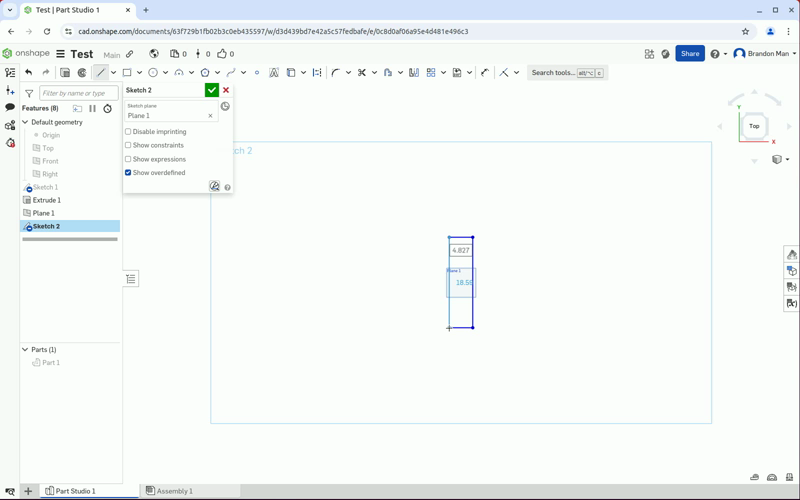
key_up(shift)
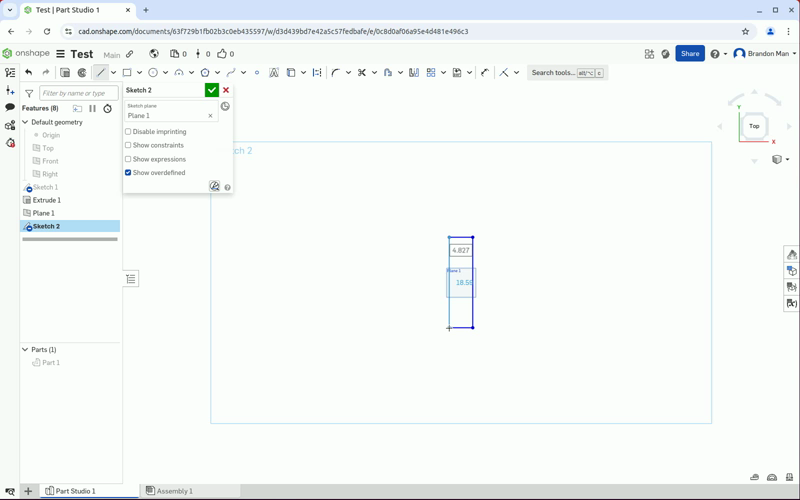
click(449, 327)
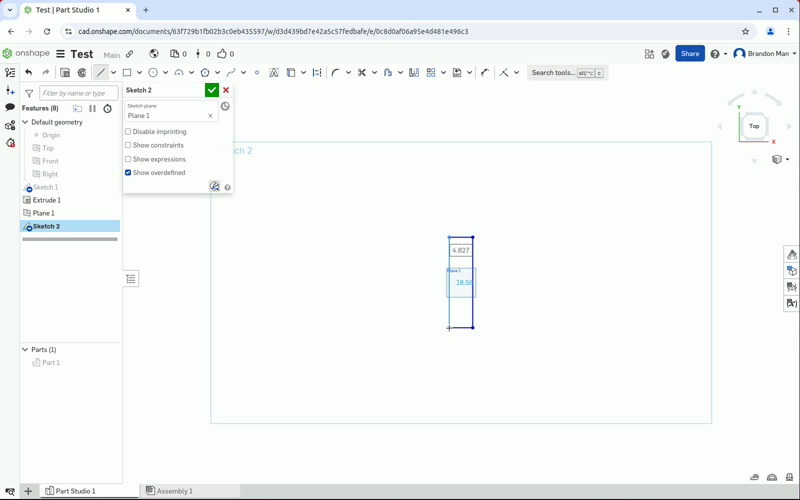
key(esc)
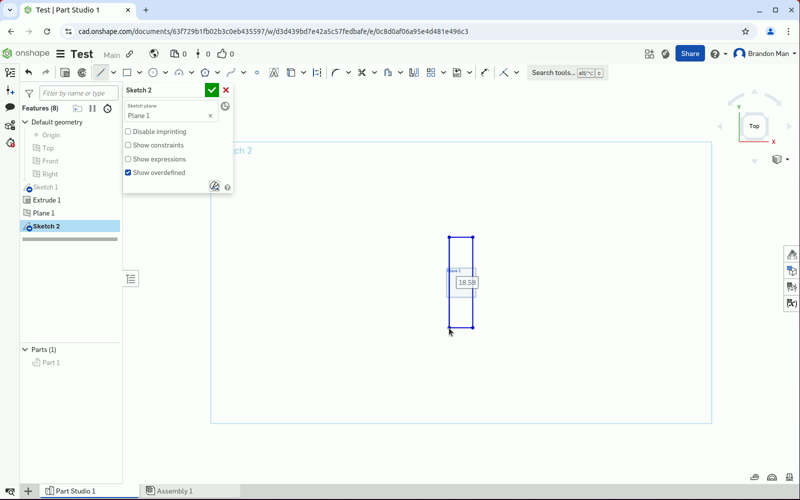
mouse_move(452, 308)
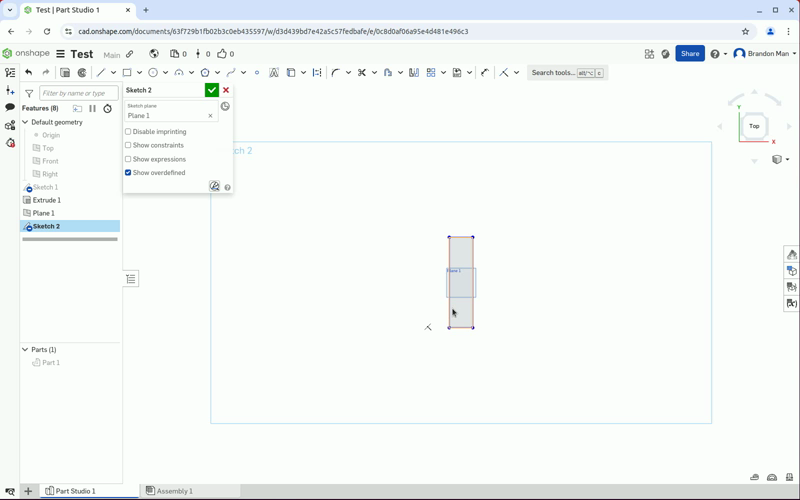
click(452, 308)
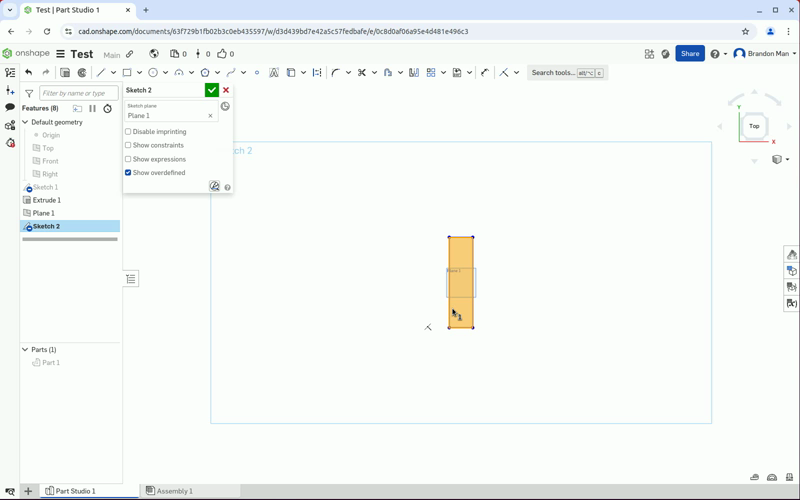
mouse_move(73, 352)
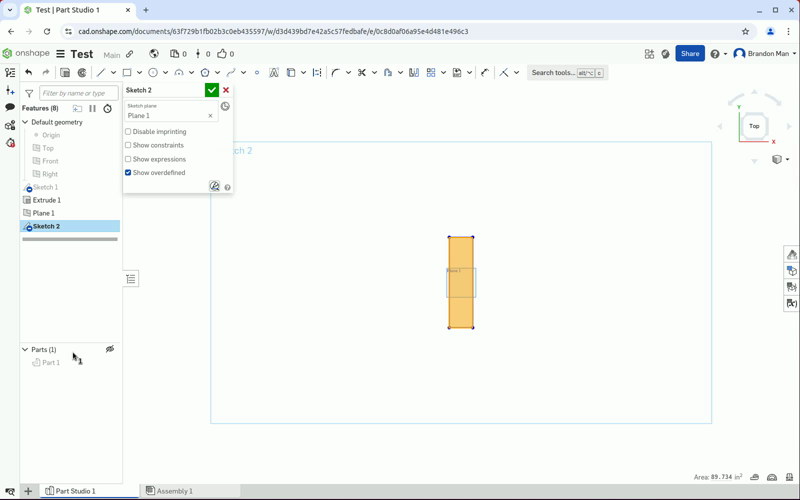
key(shift+y)
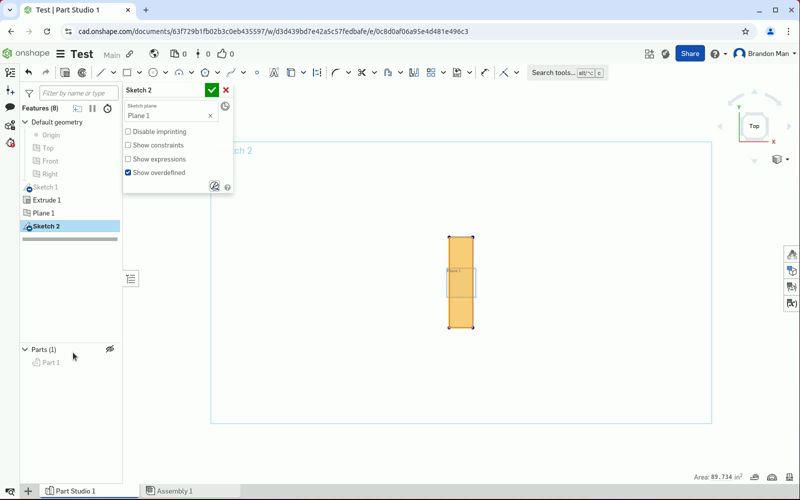
key(shift+e)
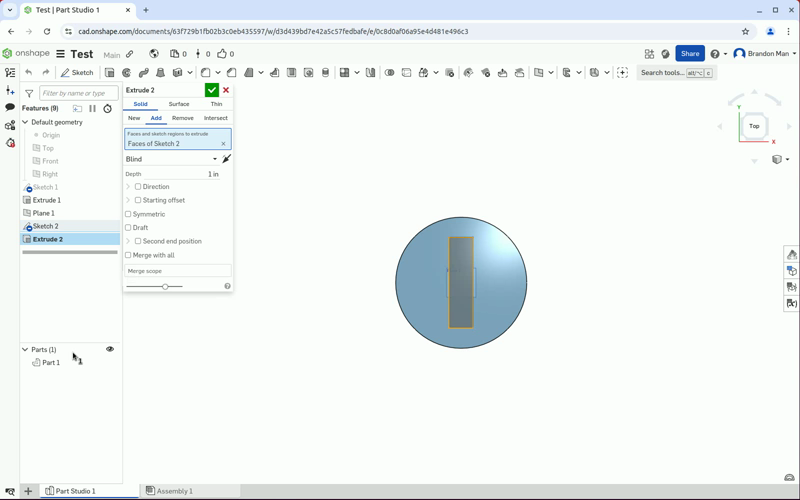
mouse_move(143, 106)
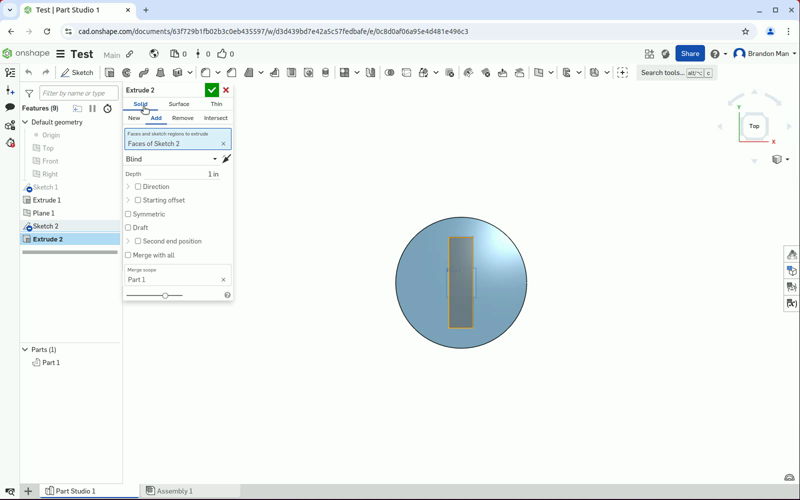
click(143, 106)
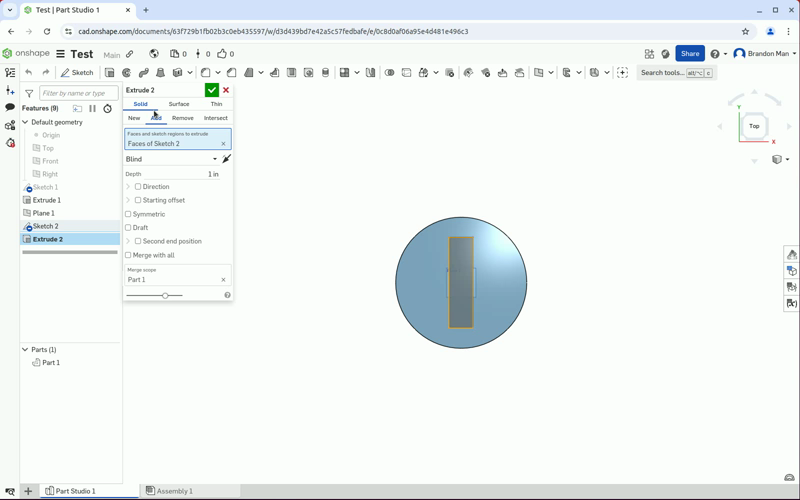
mouse_move(186, 120)
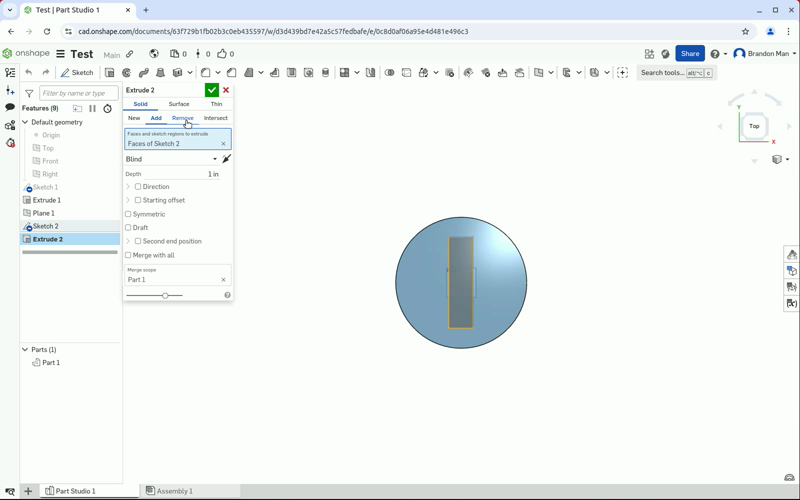
click(186, 120)
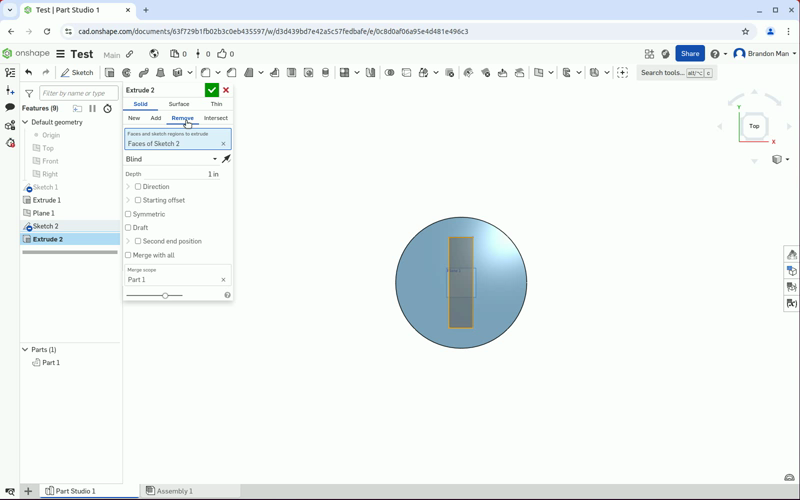
key(tab, 4)
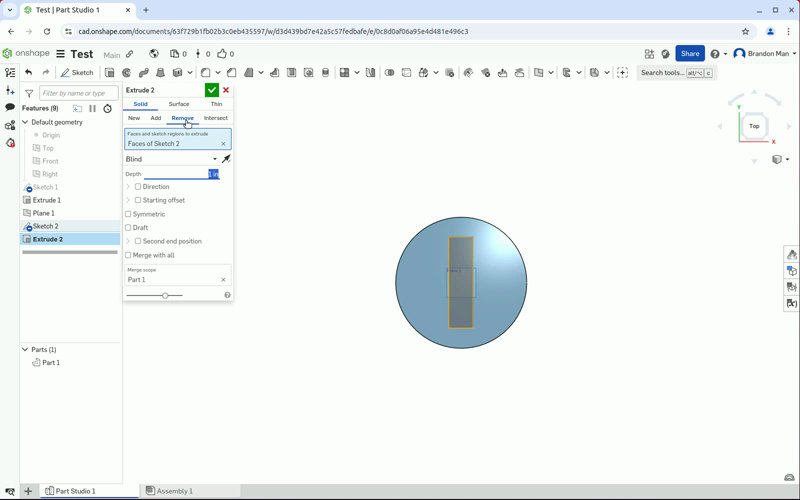
text(13.239)
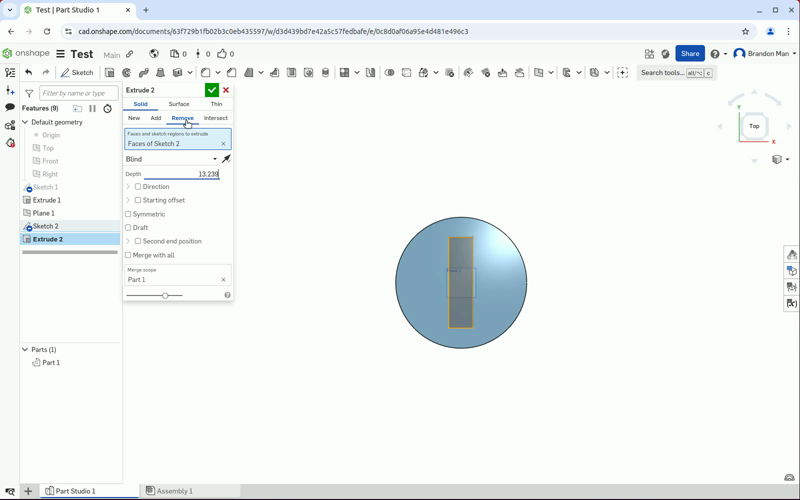
key(tab, 6)
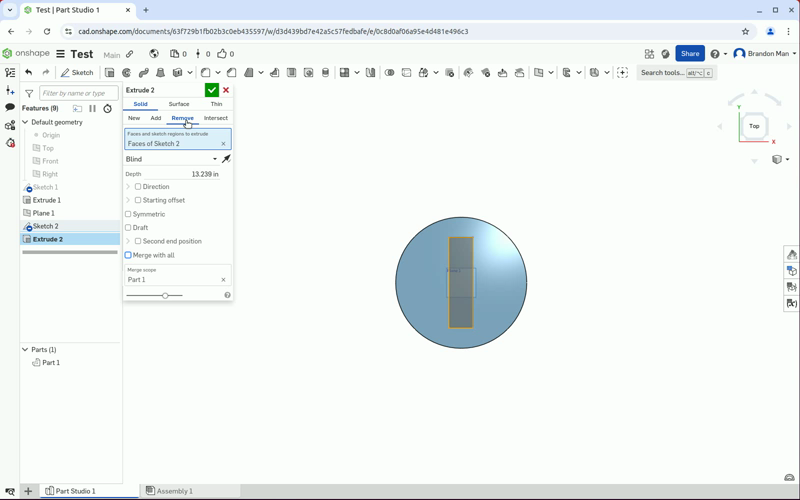
key(space)
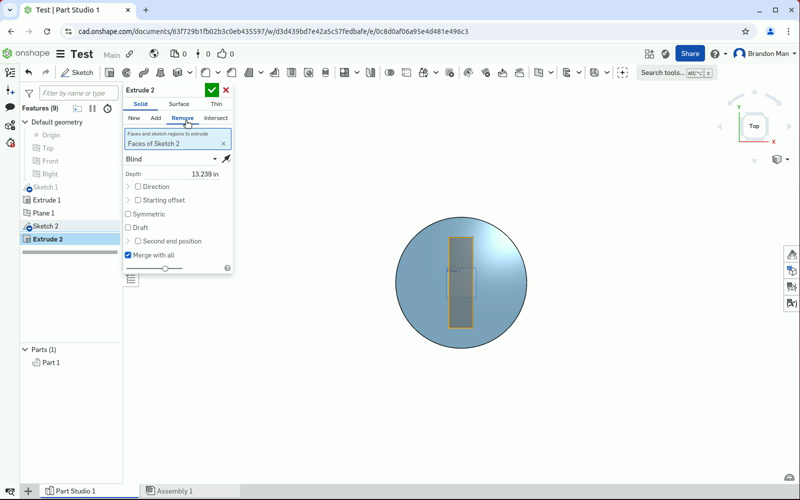
key(enter)
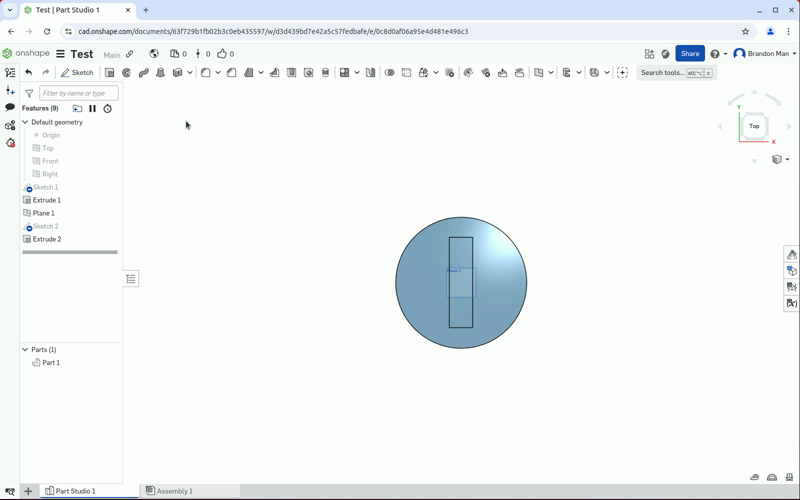
key(shift+h)
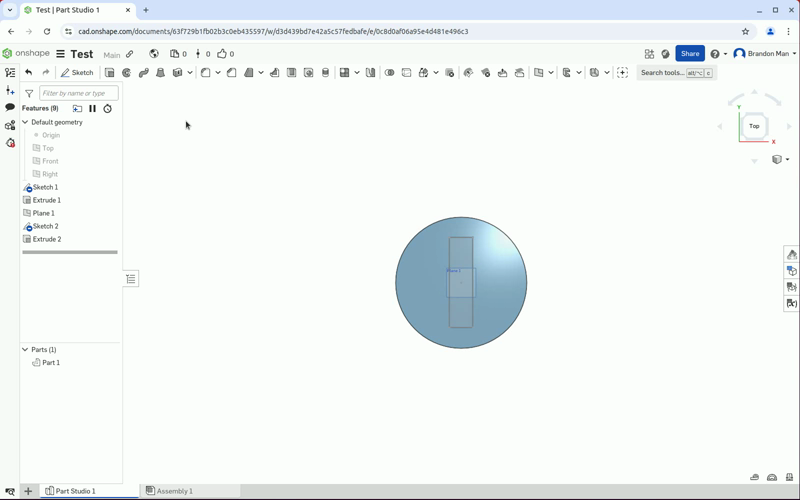
key(shift+h)
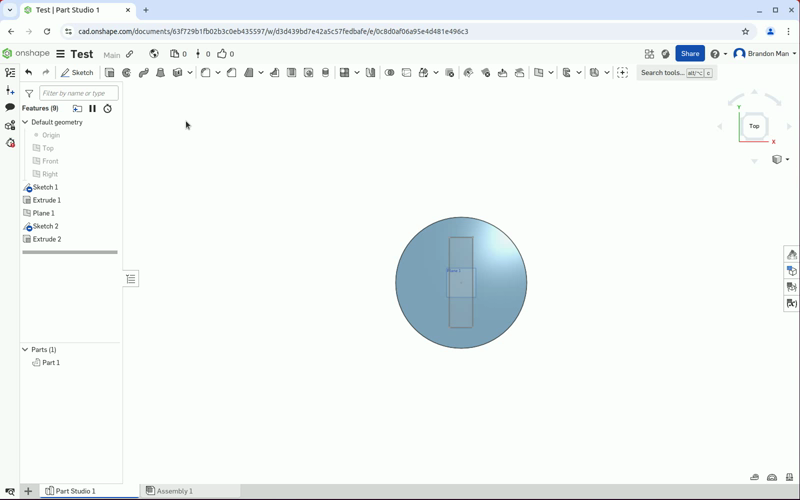
key(shift+7)
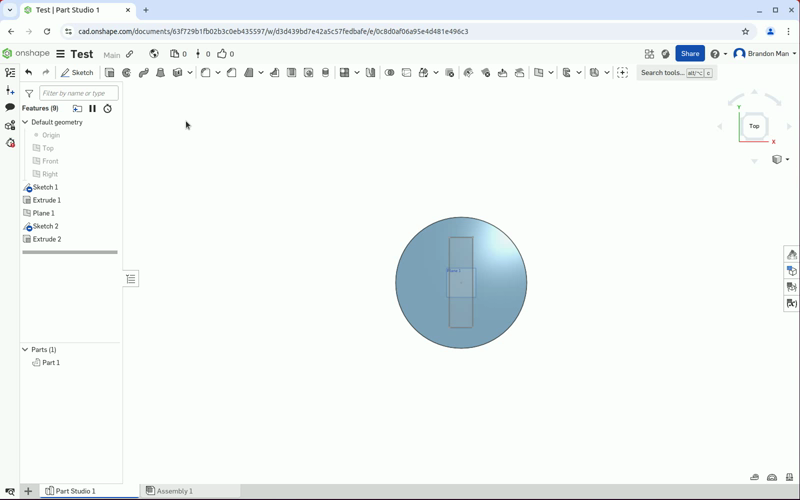
key(up, 3)
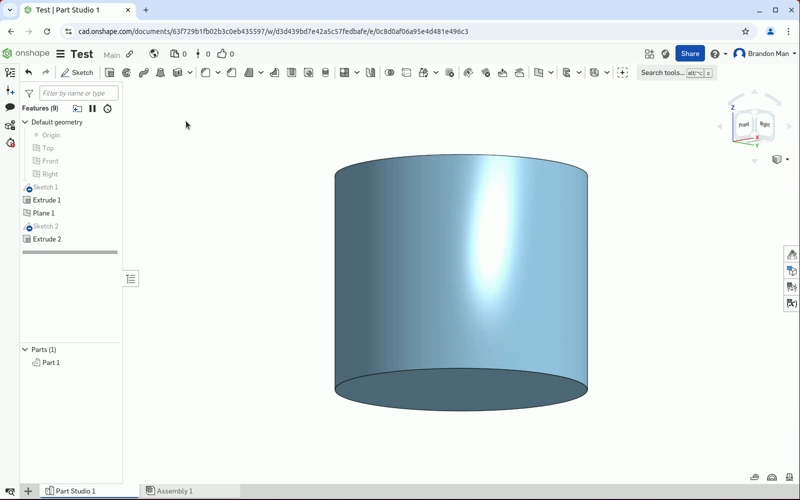
key(left, 3)
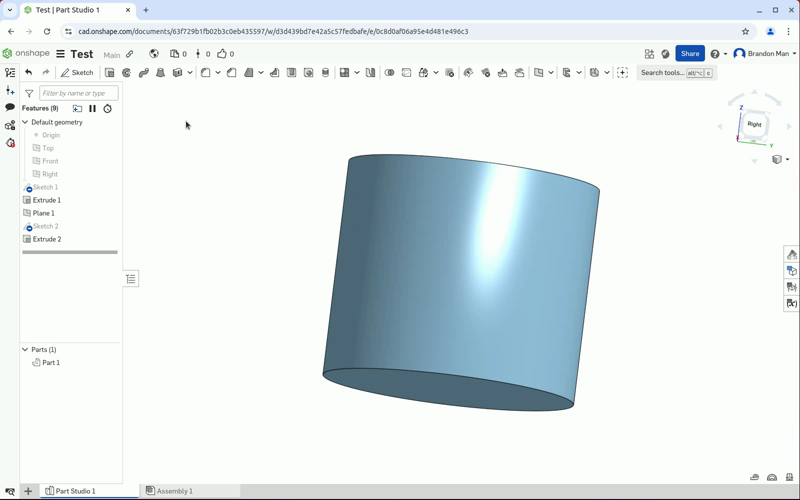
key(right, 3)
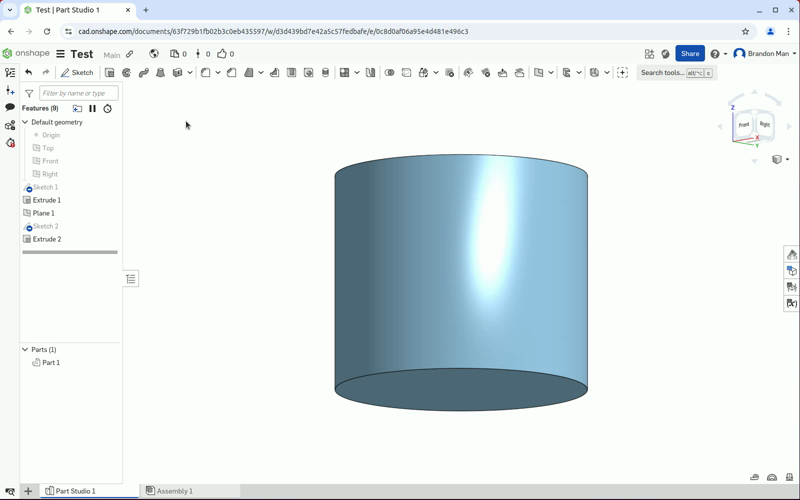
key(down, 3)
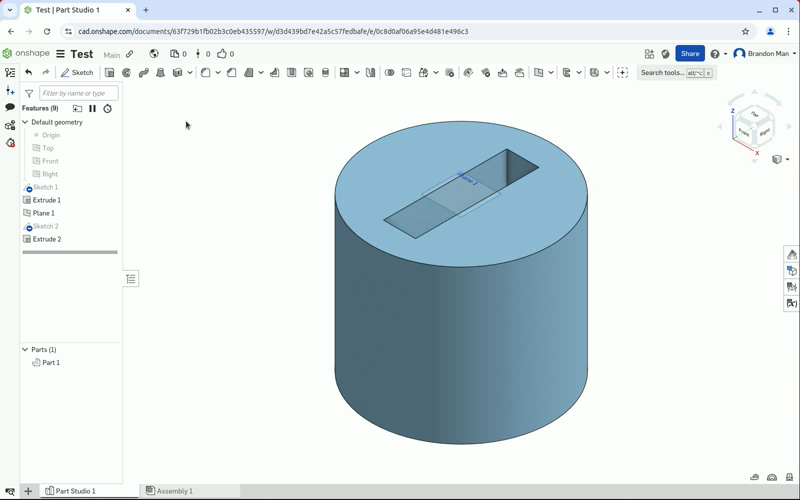
mouse_move(73, 189)
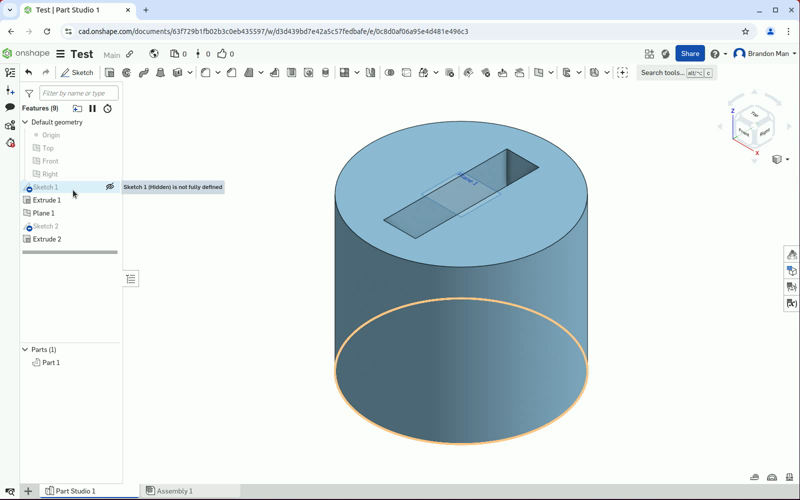
click(73, 189)